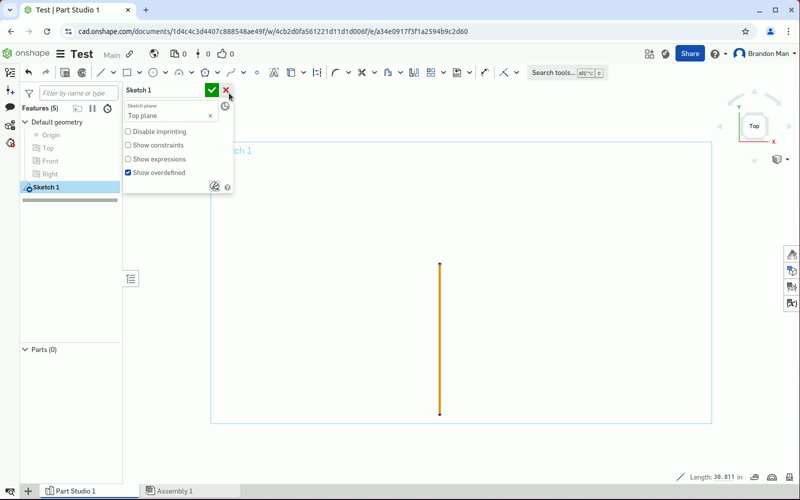
key(shift+h)
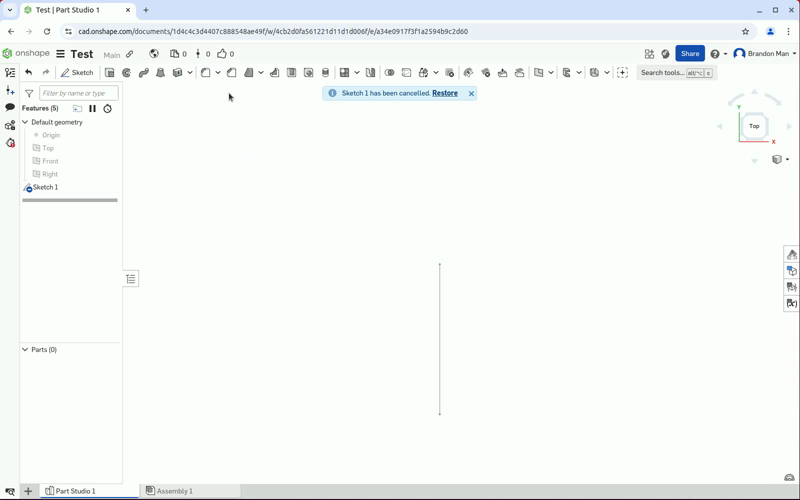
key(shift+s)
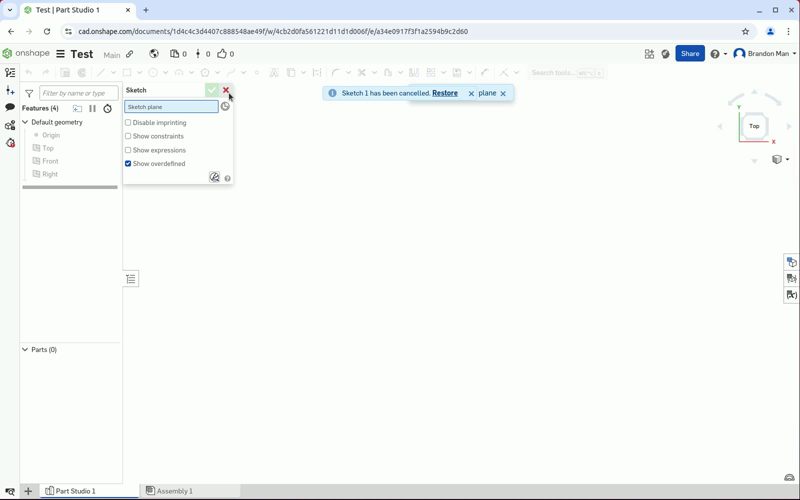
mouse_move(73, 150)
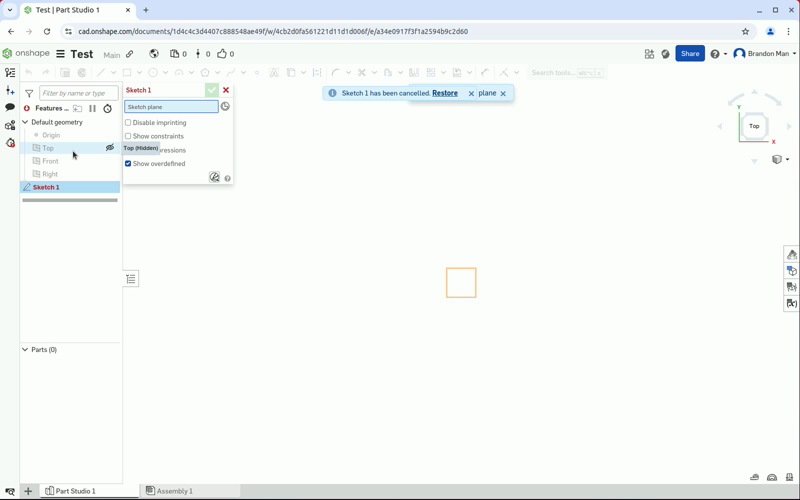
click(73, 150)
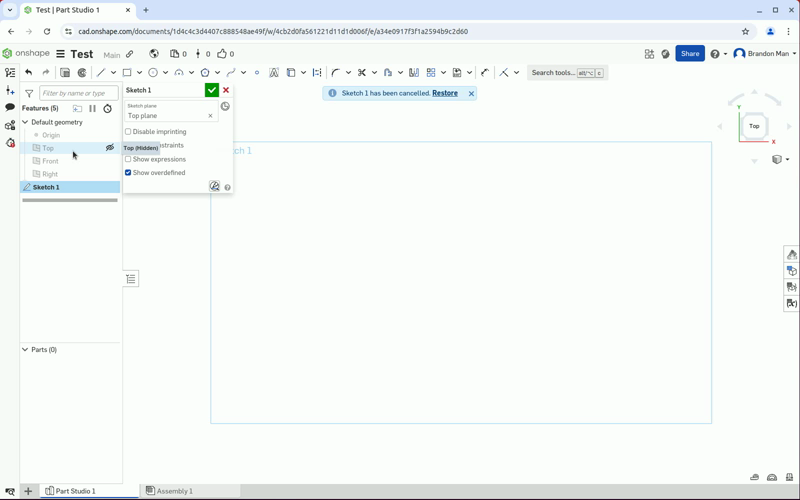
mouse_move(73, 352)
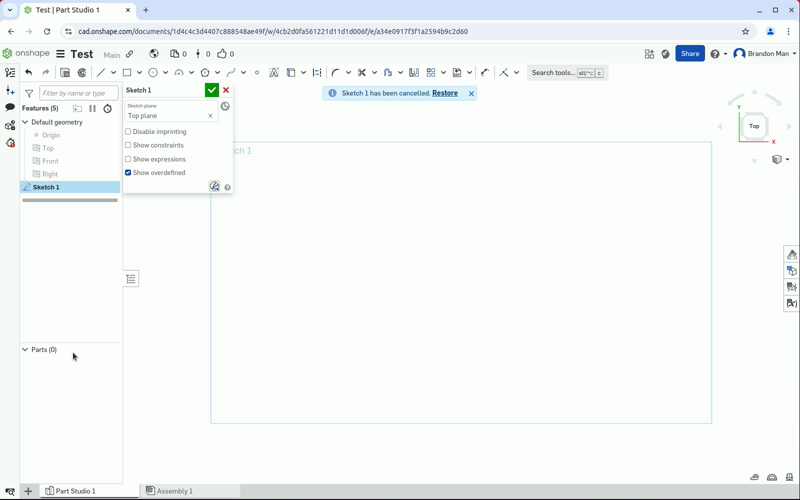
key(y)
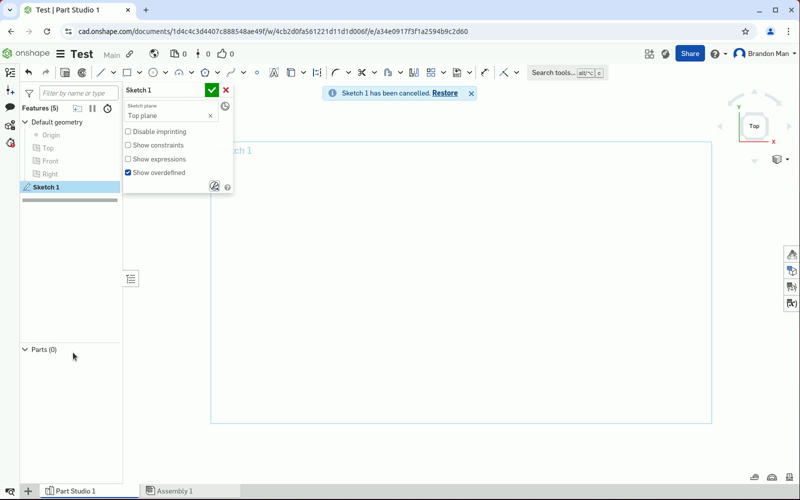
key(l)
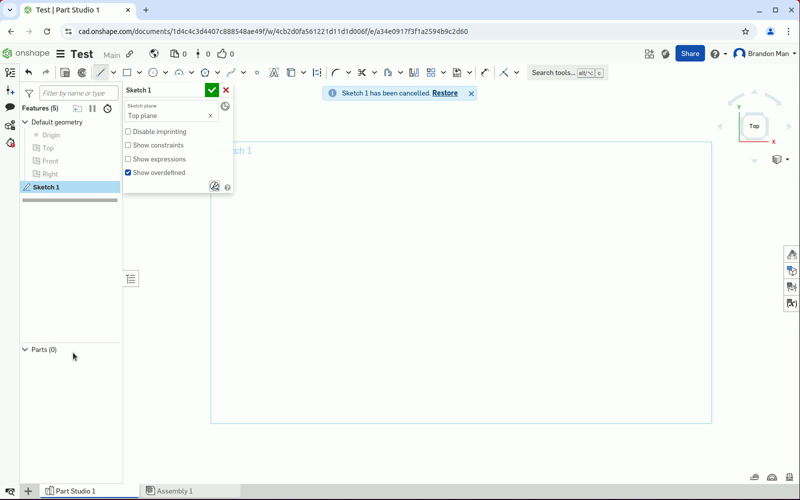
key_down(shift)
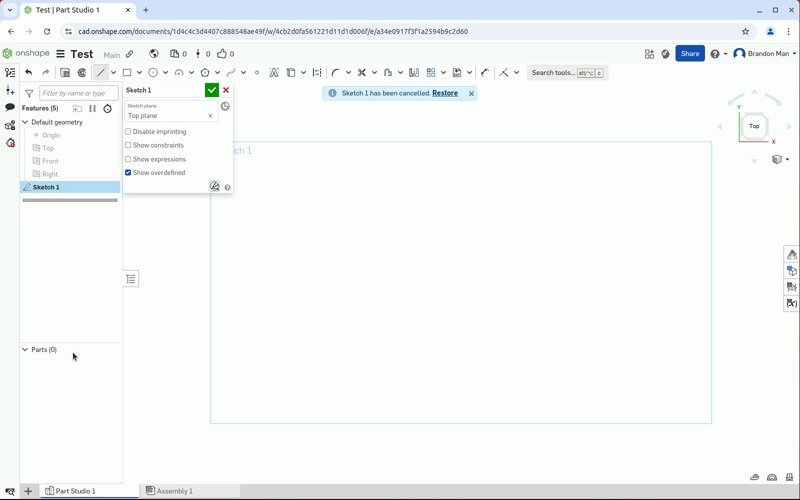
mouse_move(382, 370)
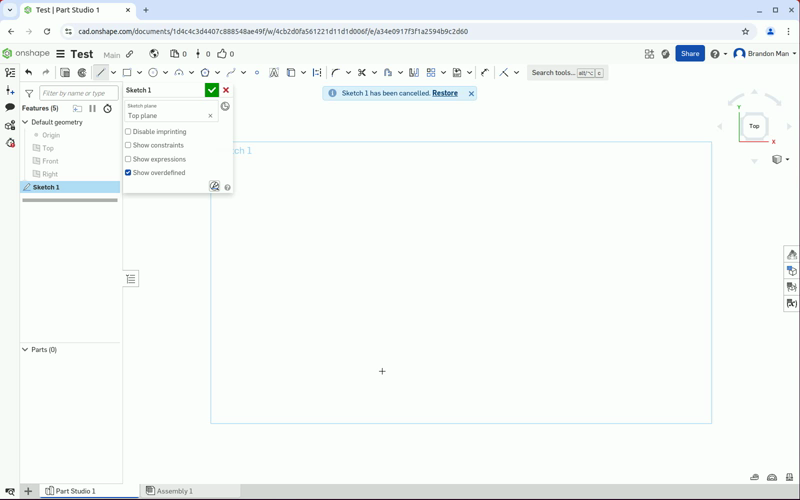
click(382, 370)
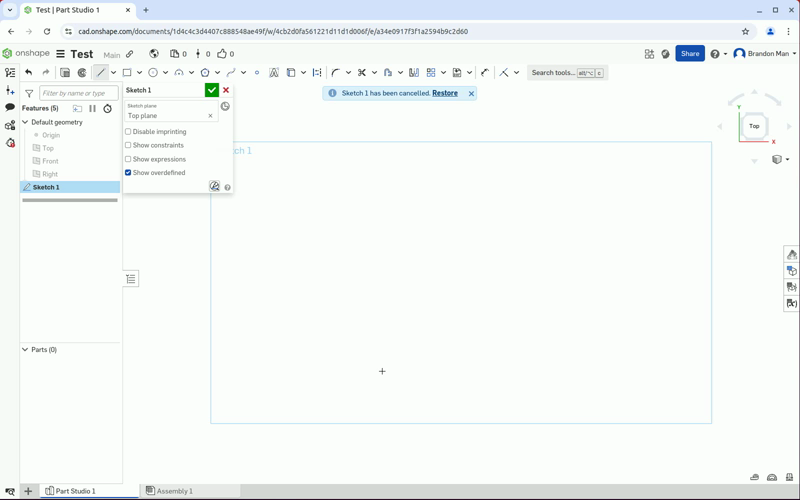
key_up(shift)
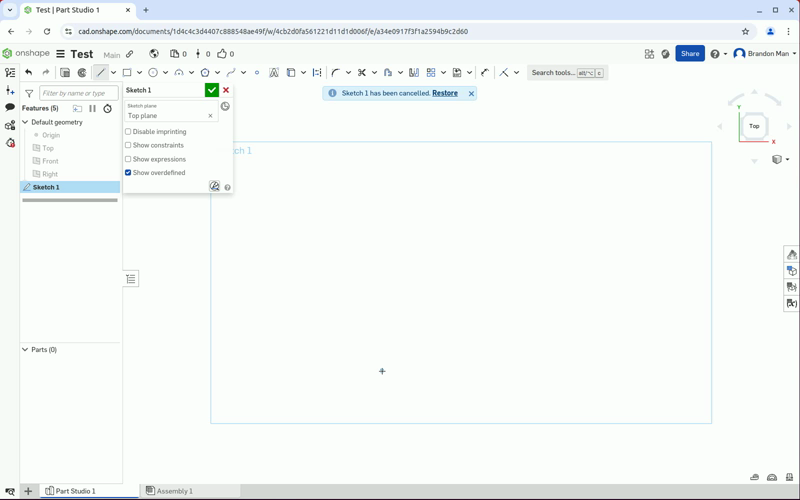
key_down(shift)
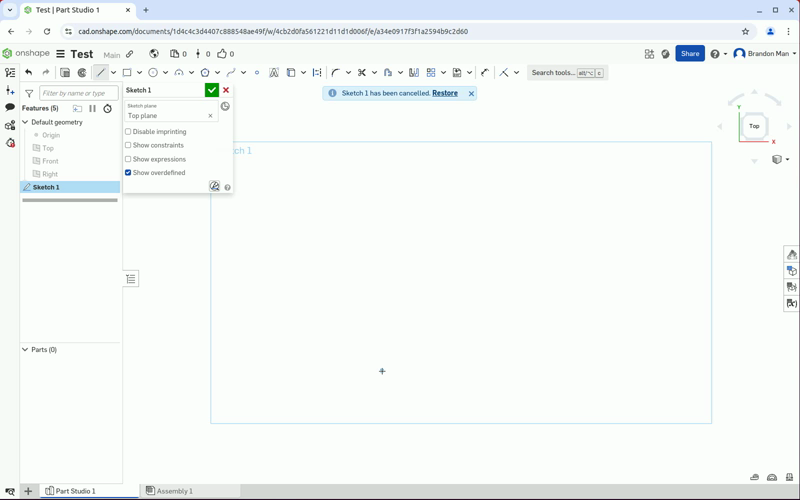
mouse_move(572, 370)
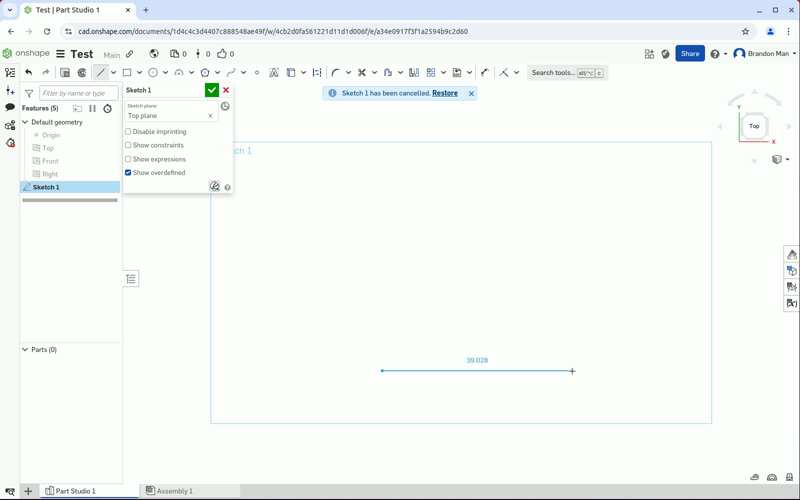
click(572, 370)
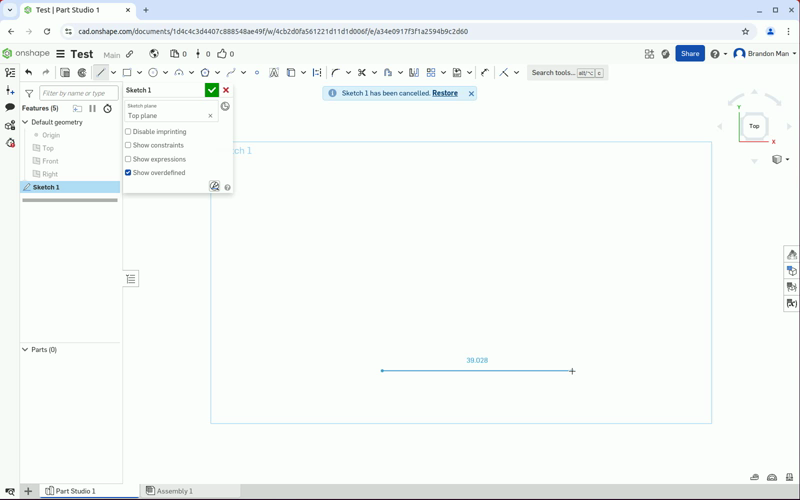
key_up(shift)
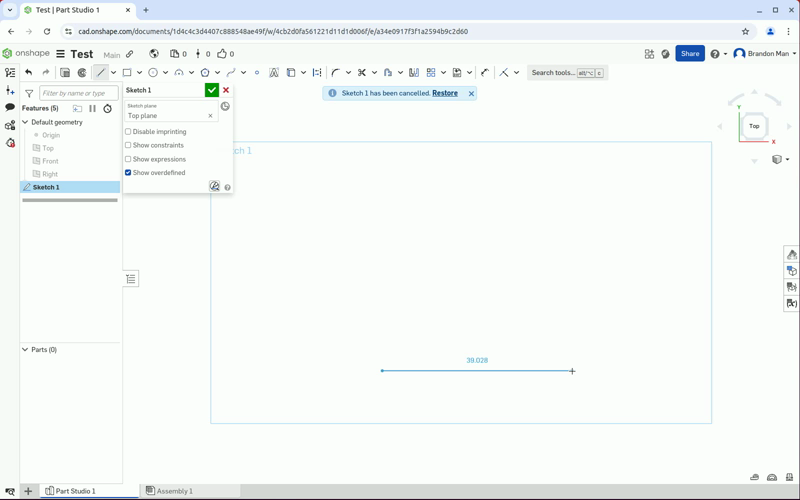
key_down(shift)
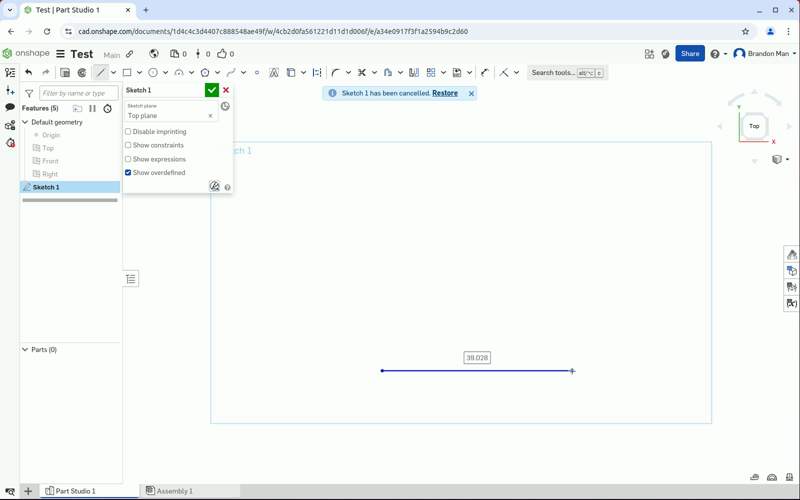
mouse_move(572, 180)
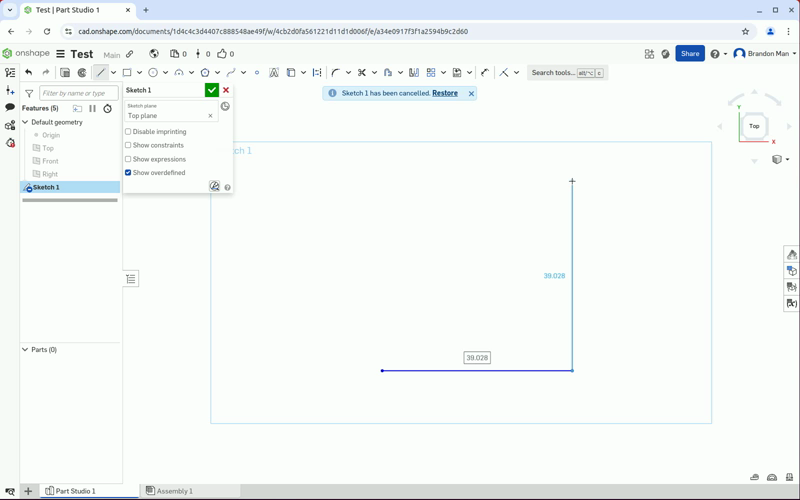
click(572, 180)
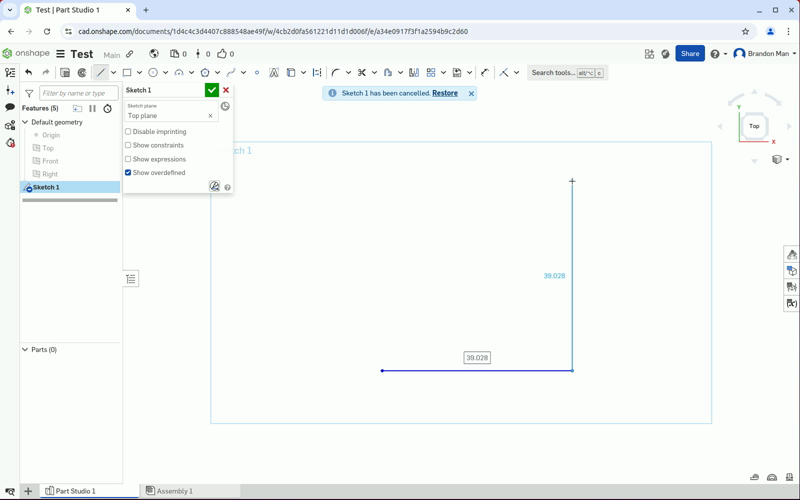
key_up(shift)
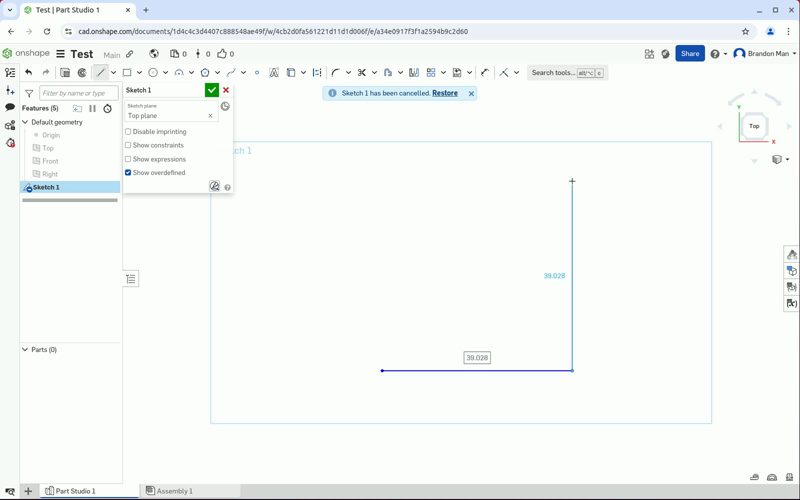
key_down(shift)
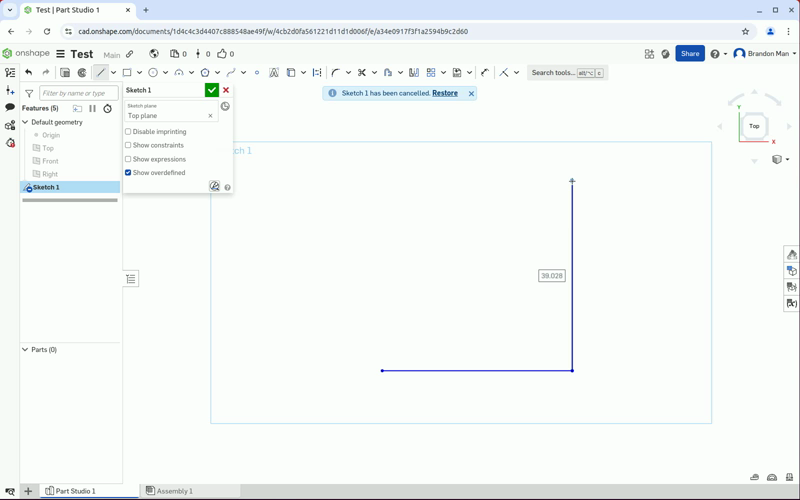
mouse_move(382, 180)
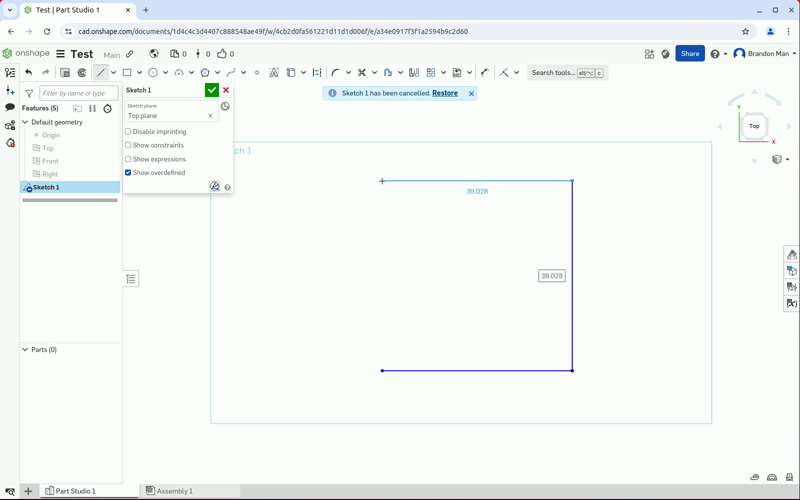
click(382, 180)
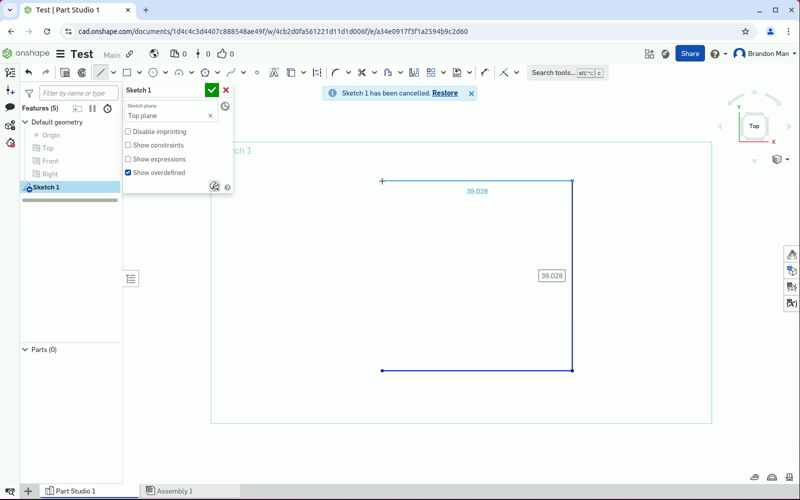
key_up(shift)
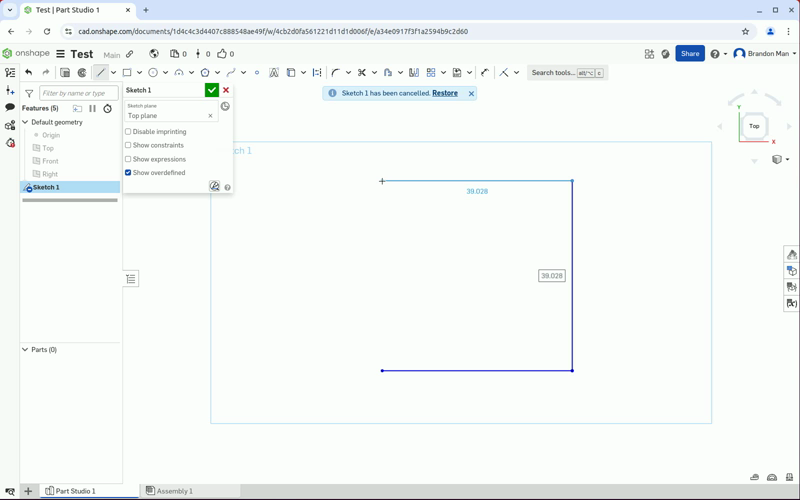
key_down(shift)
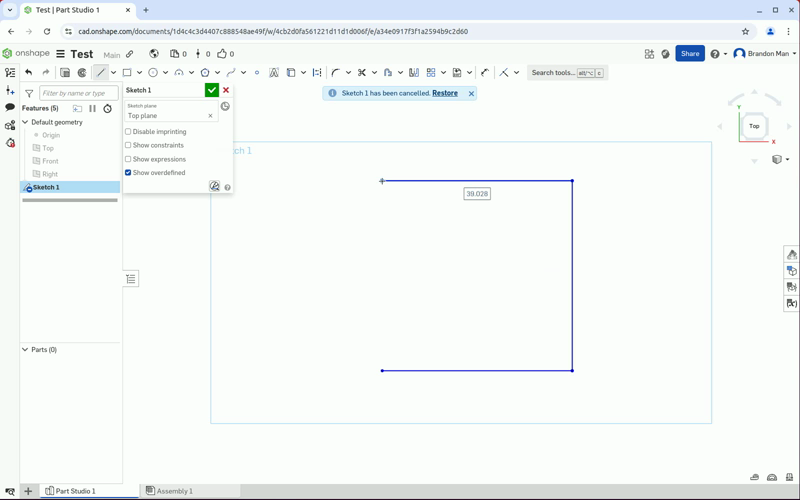
mouse_move(382, 370)
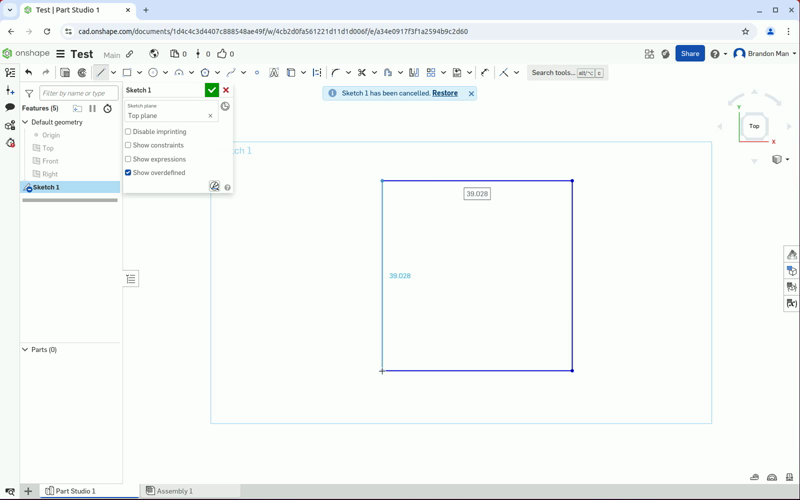
key_up(shift)
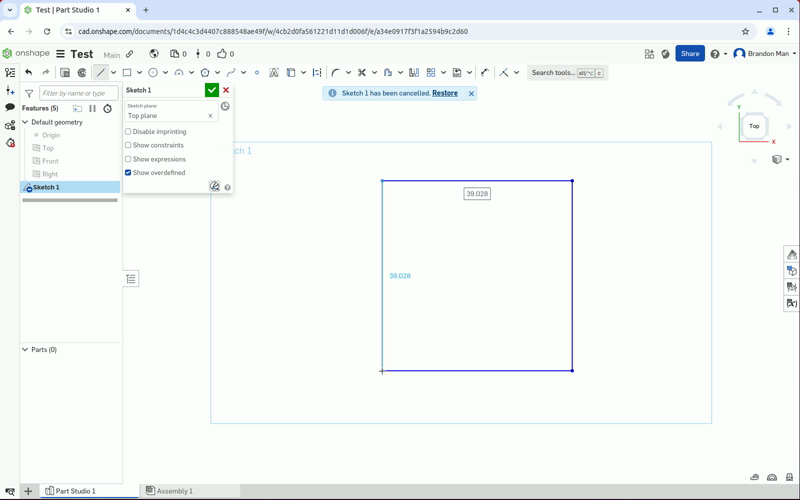
click(382, 370)
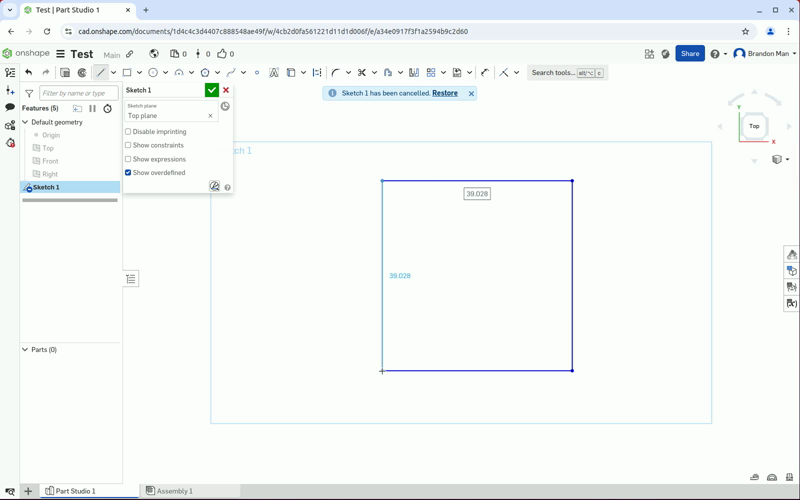
key(esc)
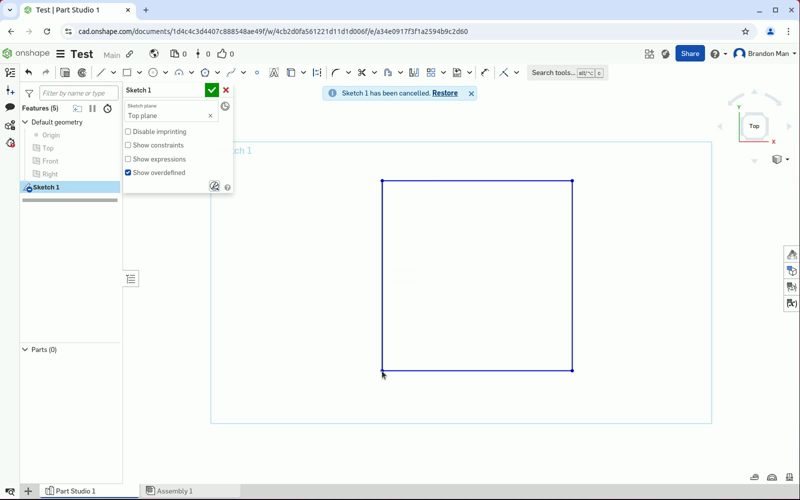
mouse_move(491, 215)
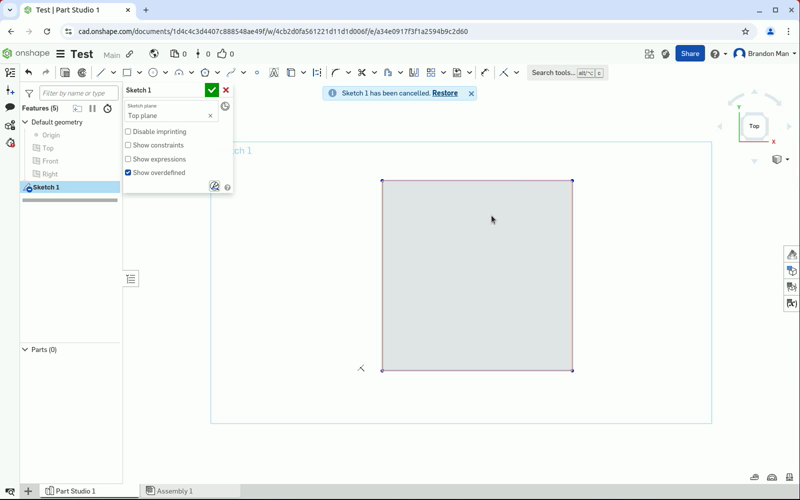
click(491, 215)
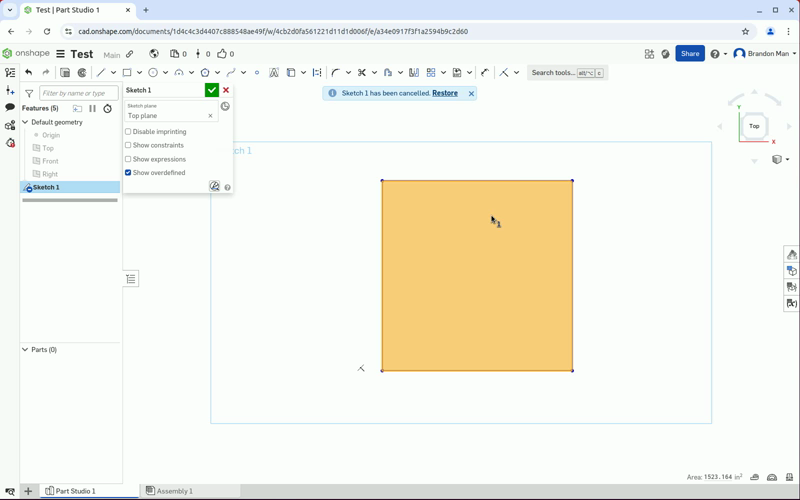
mouse_move(73, 352)
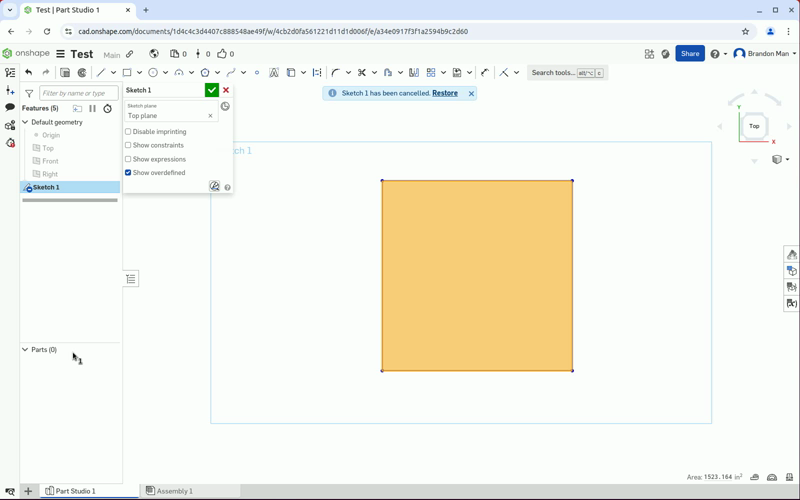
key(shift+y)
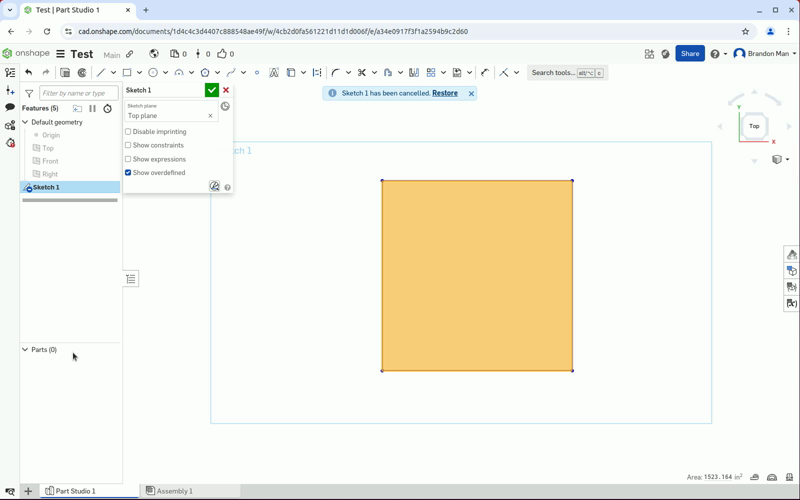
key(shift+e)
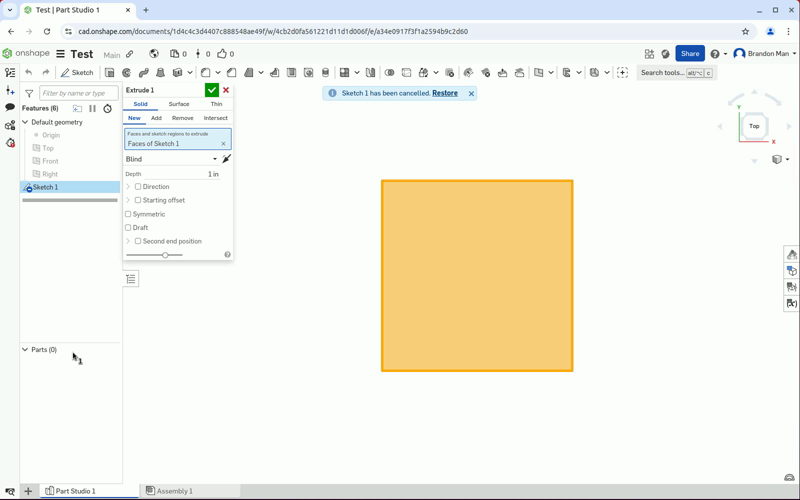
mouse_move(143, 106)
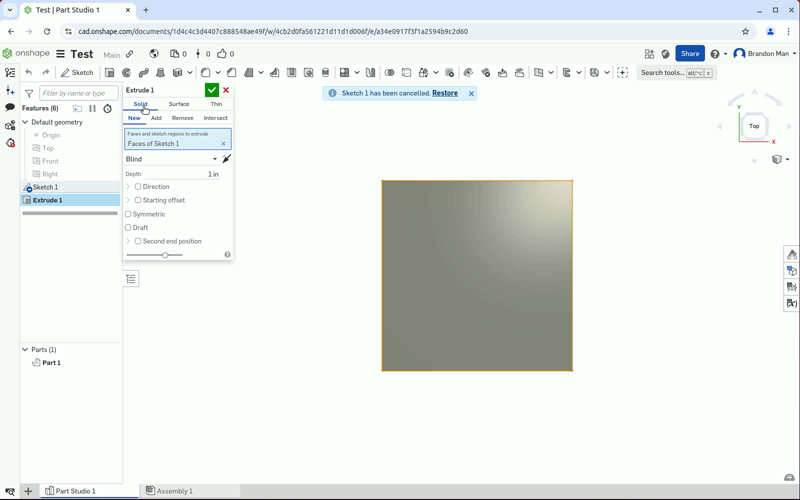
click(143, 106)
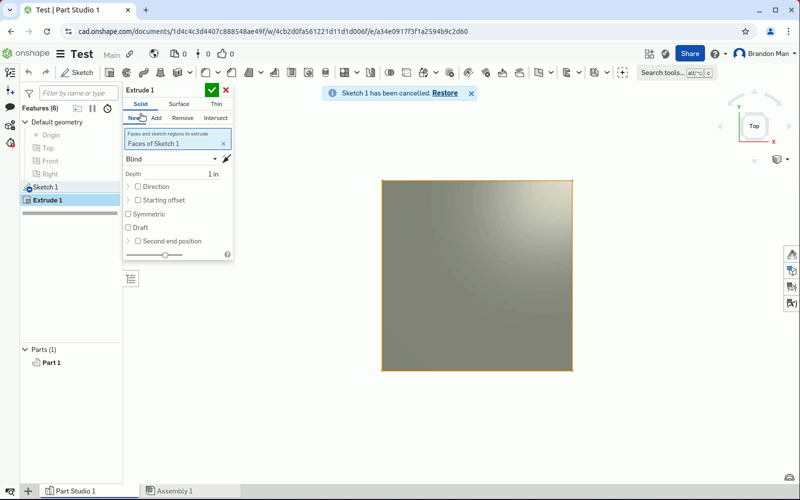
mouse_move(137, 120)
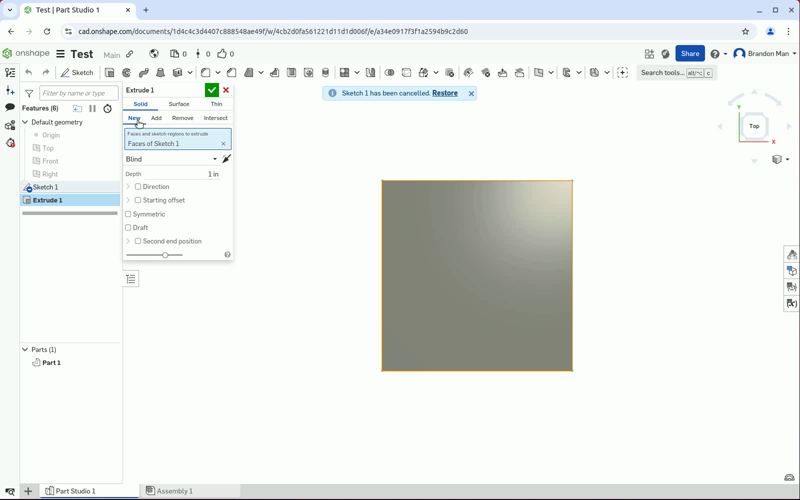
click(137, 120)
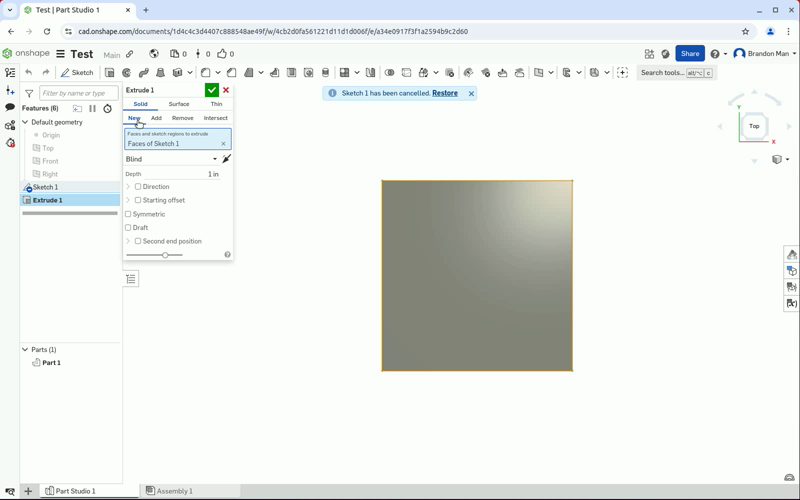
key(tab, 4)
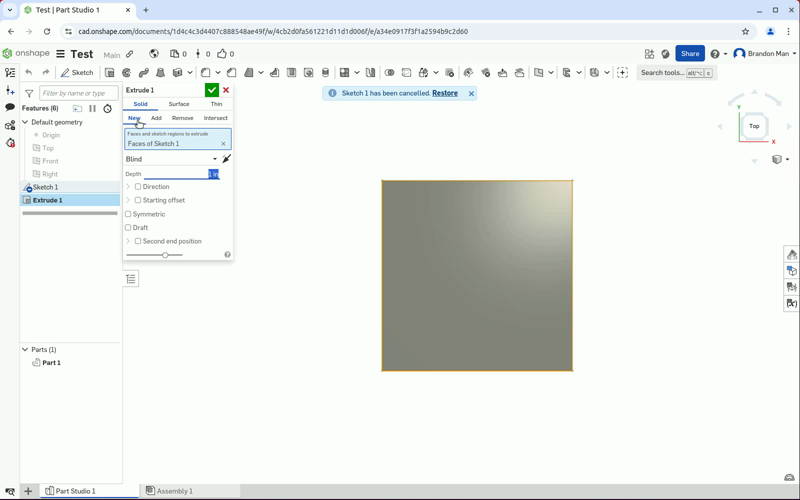
text(0.481)
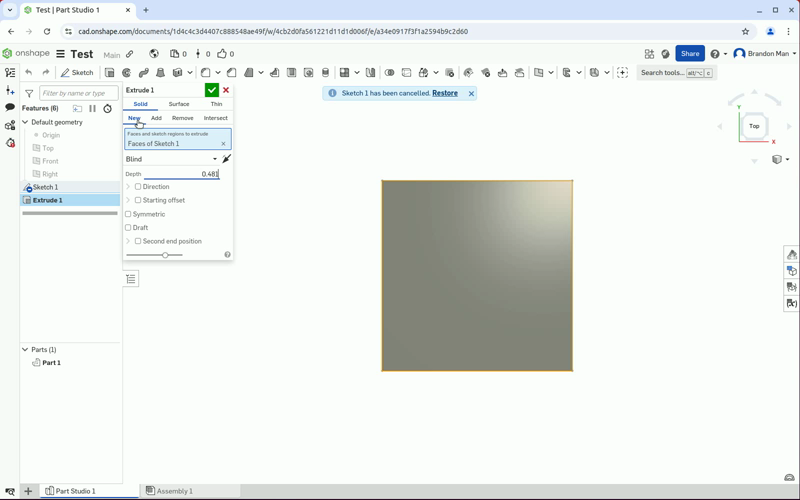
key(enter)
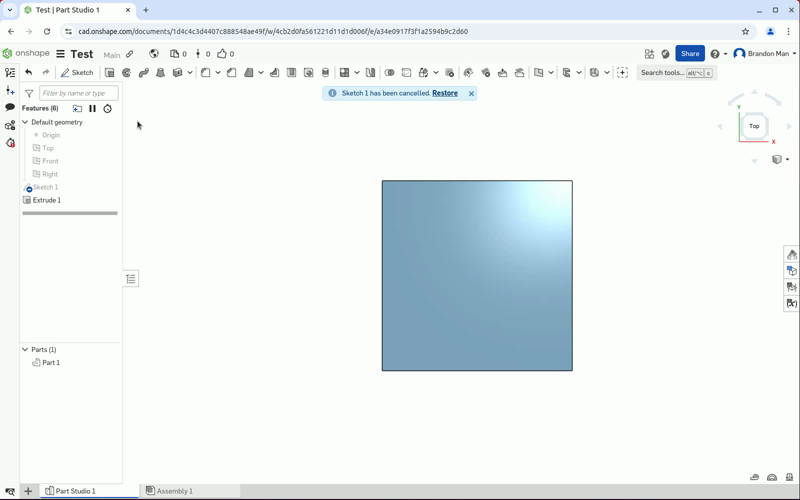
key(shift+h)
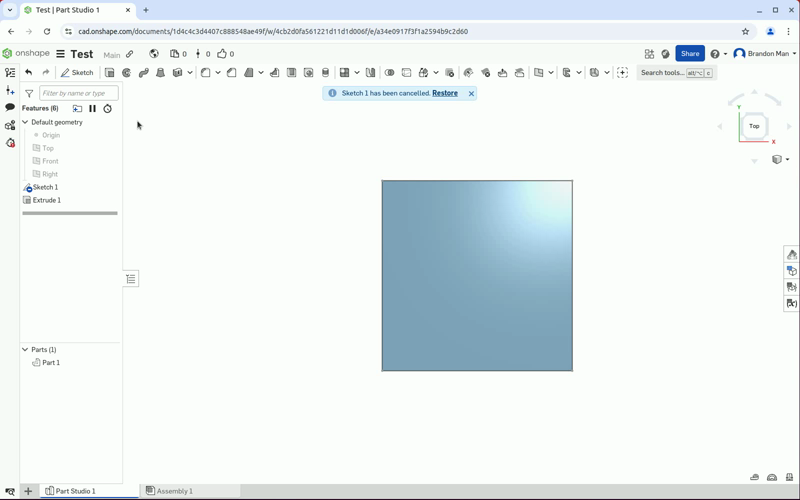
key(shift+h)
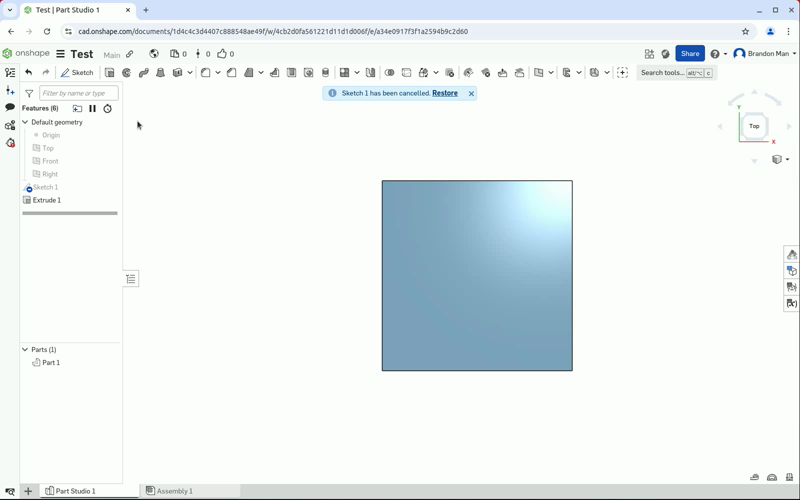
mouse_move(73, 189)
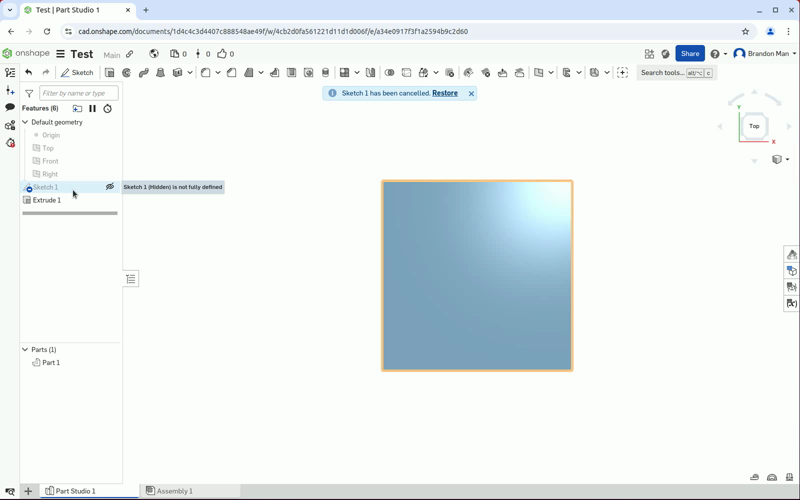
click(73, 189)
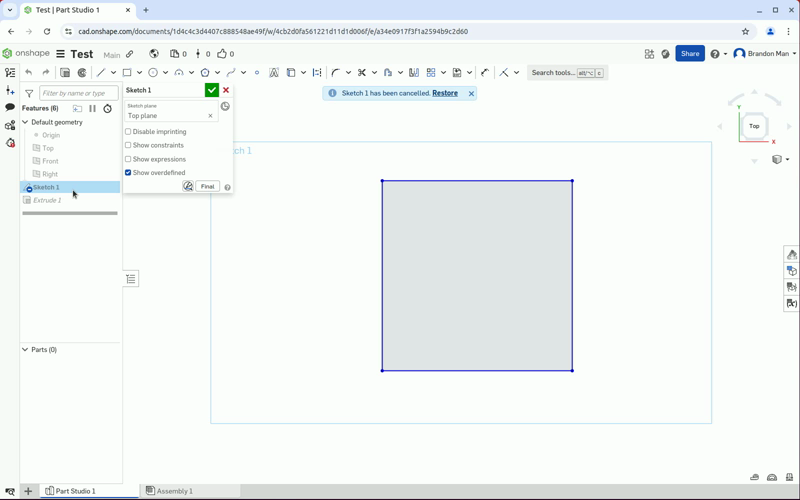
mouse_move(229, 92)
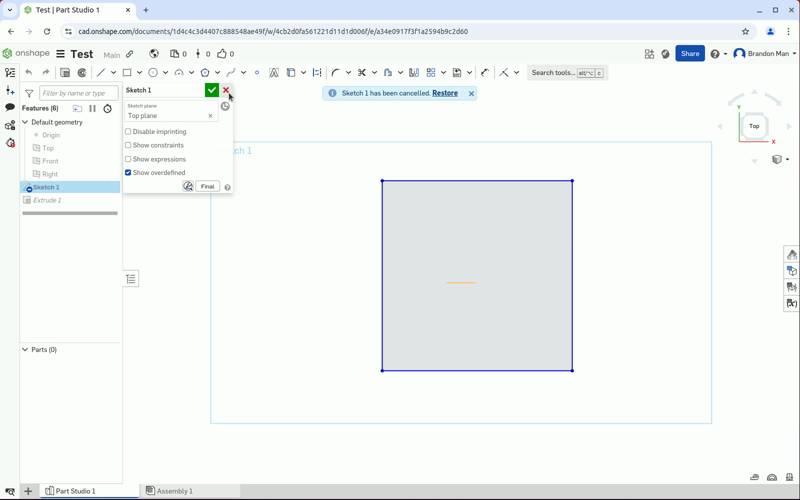
click(229, 92)
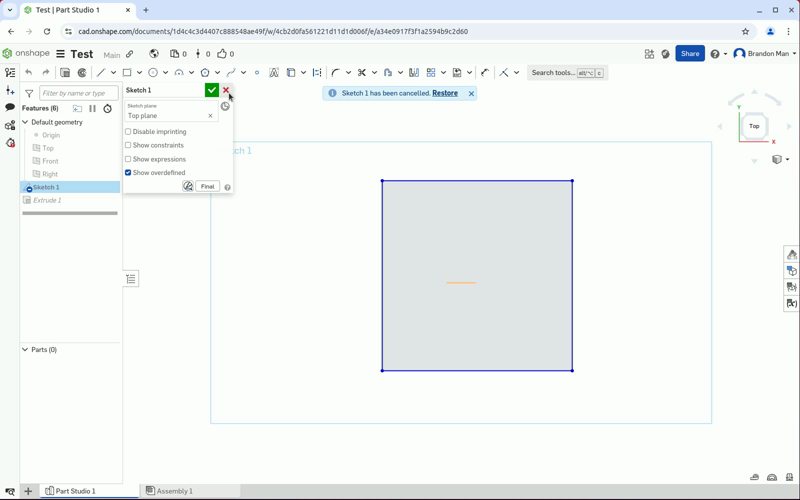
key(shift+s)
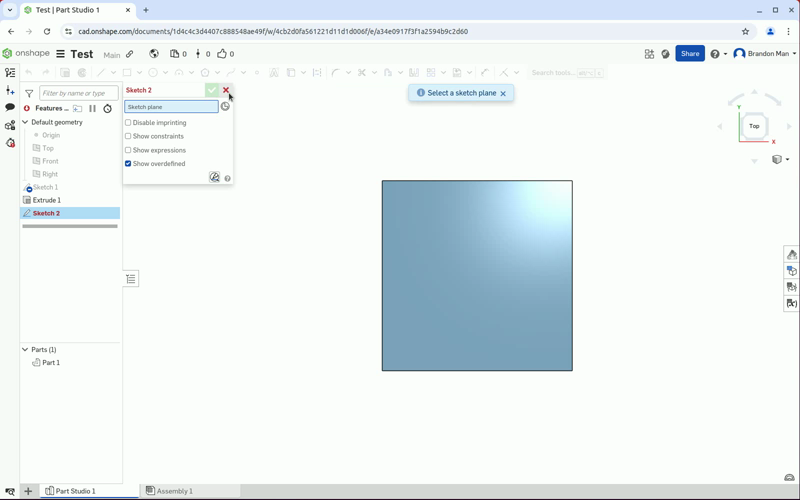
mouse_move(73, 150)
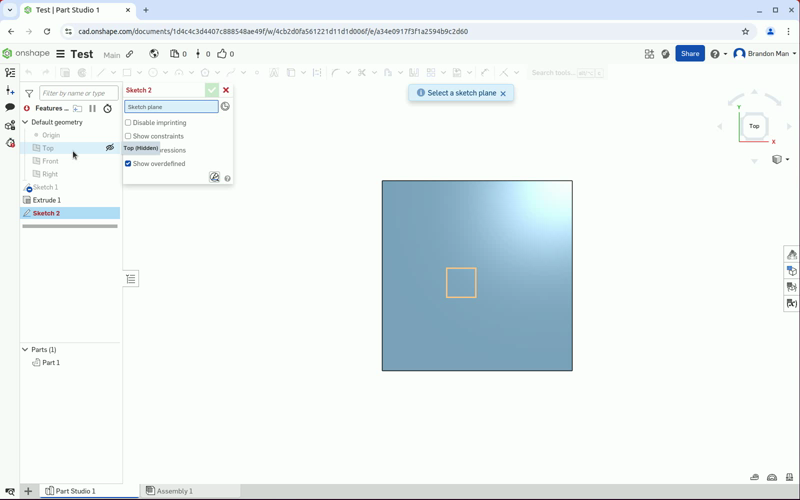
click(73, 150)
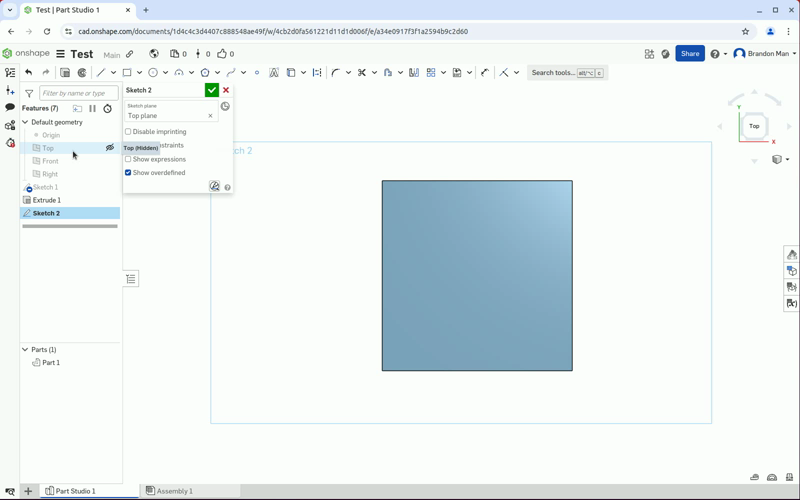
mouse_move(73, 352)
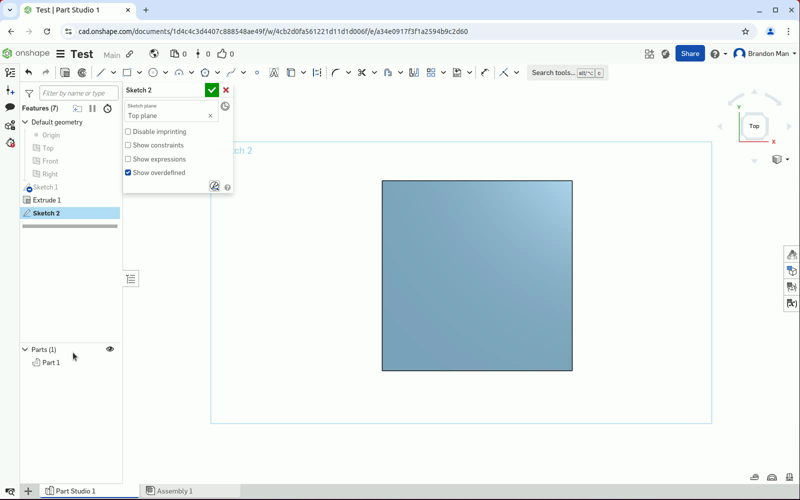
key(y)
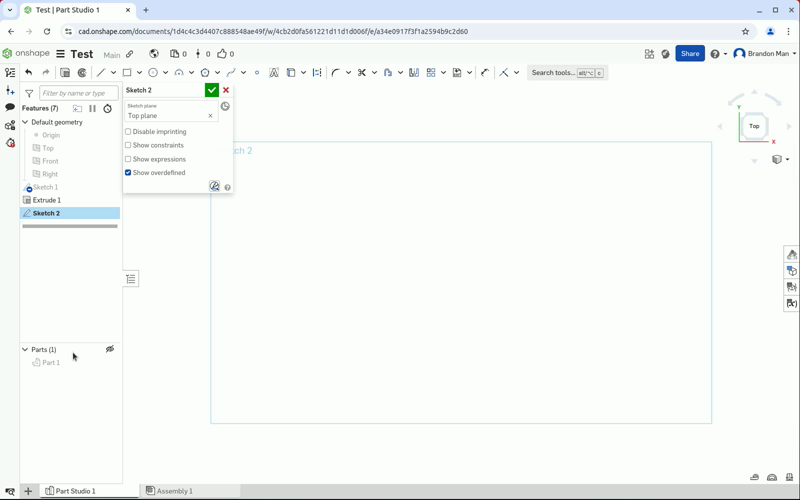
key(l)
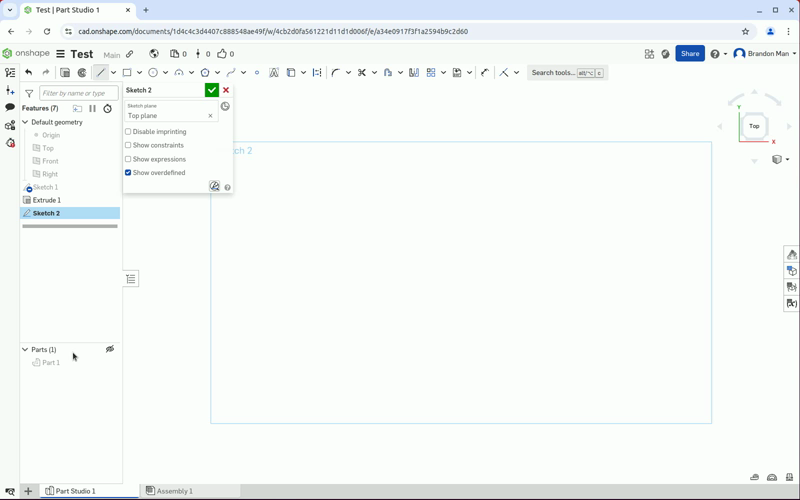
key_down(shift)
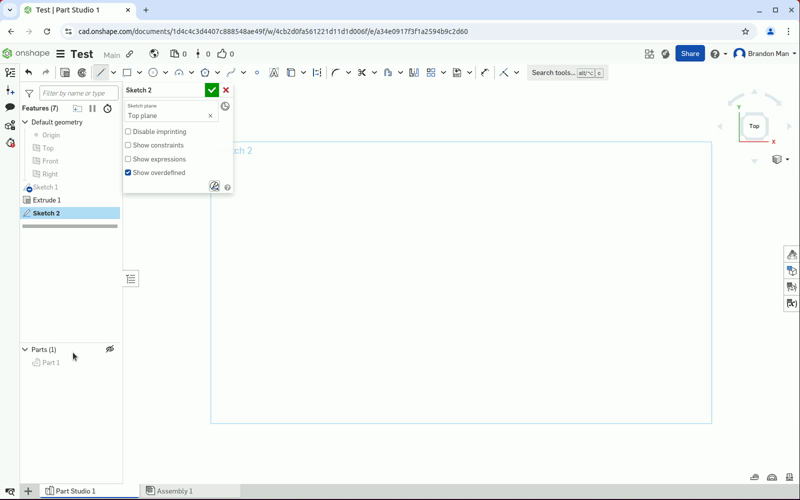
mouse_move(382, 370)
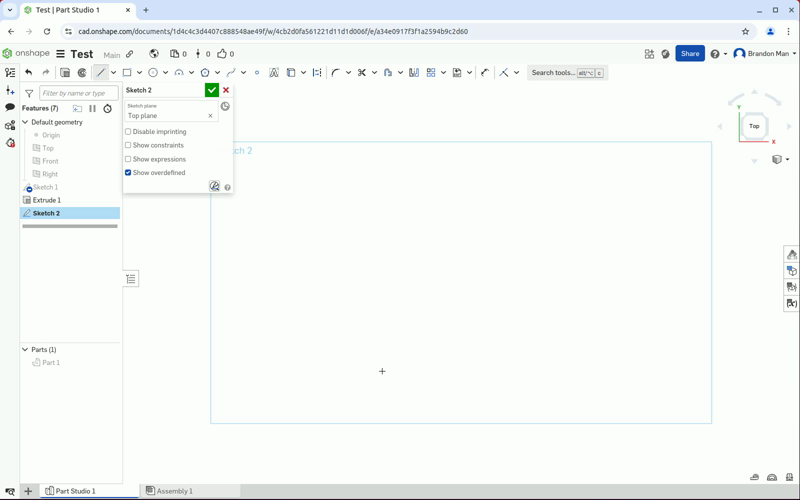
click(382, 370)
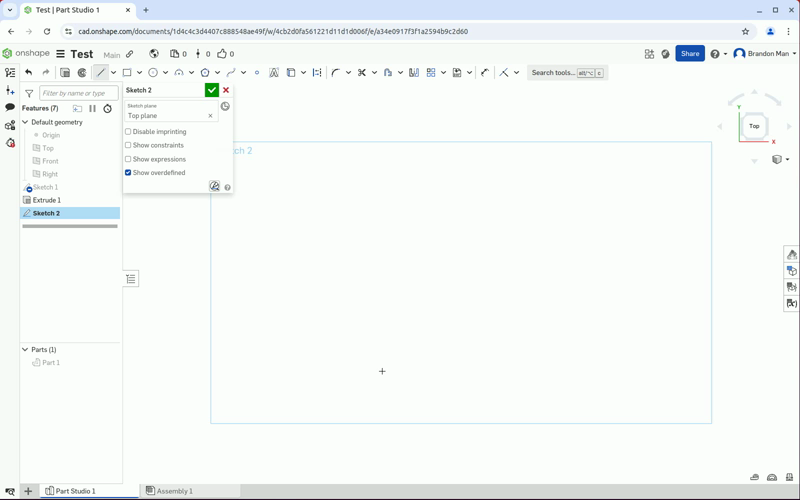
key_up(shift)
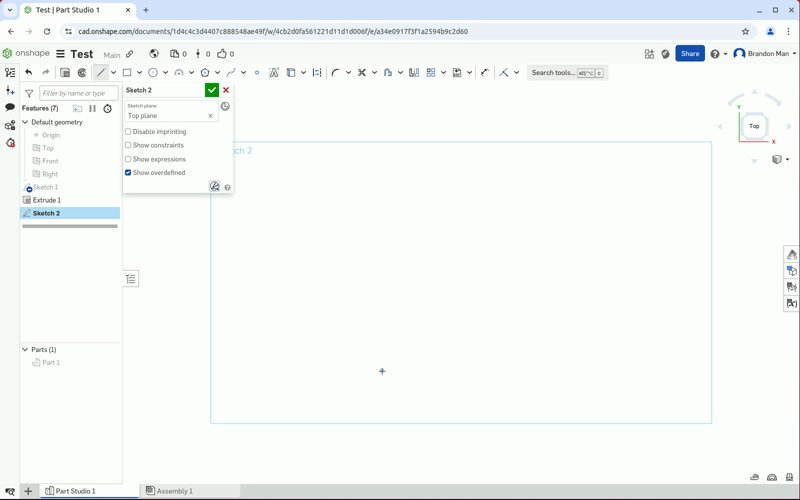
key_down(shift)
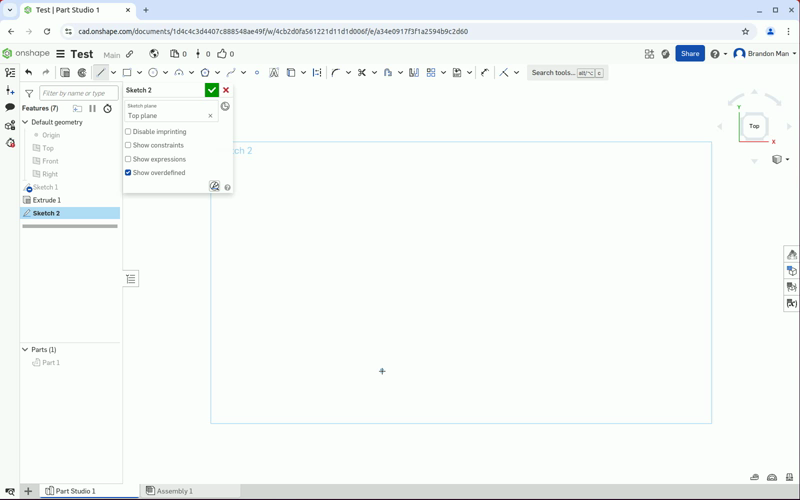
mouse_move(572, 370)
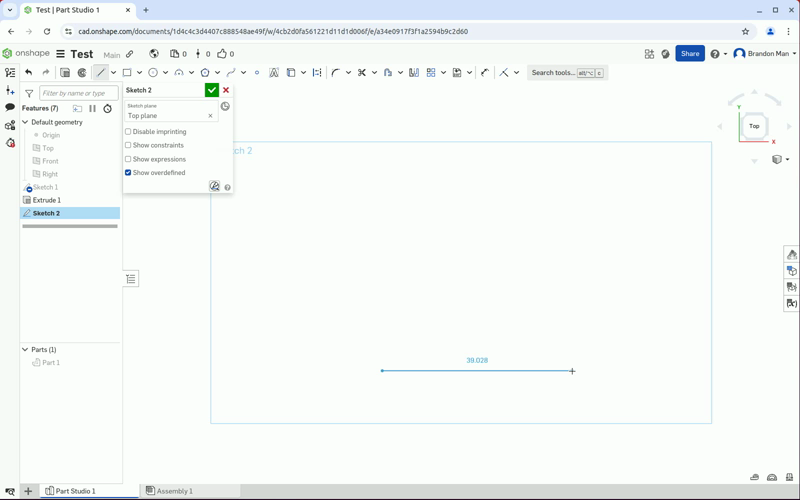
click(572, 370)
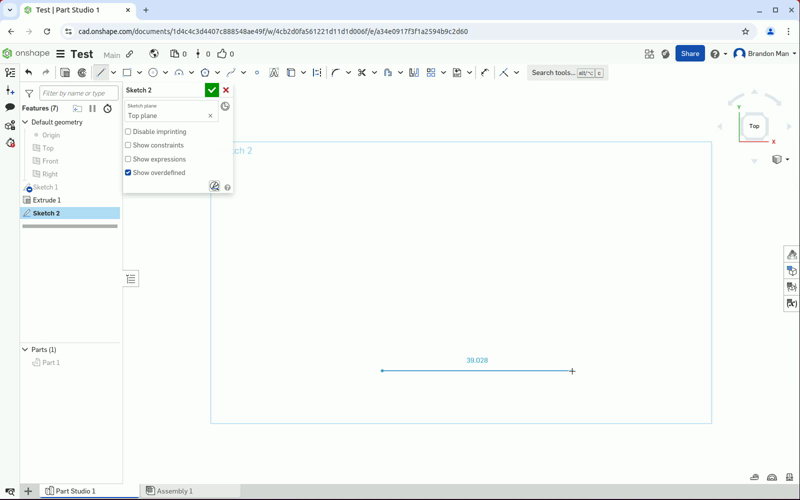
key_up(shift)
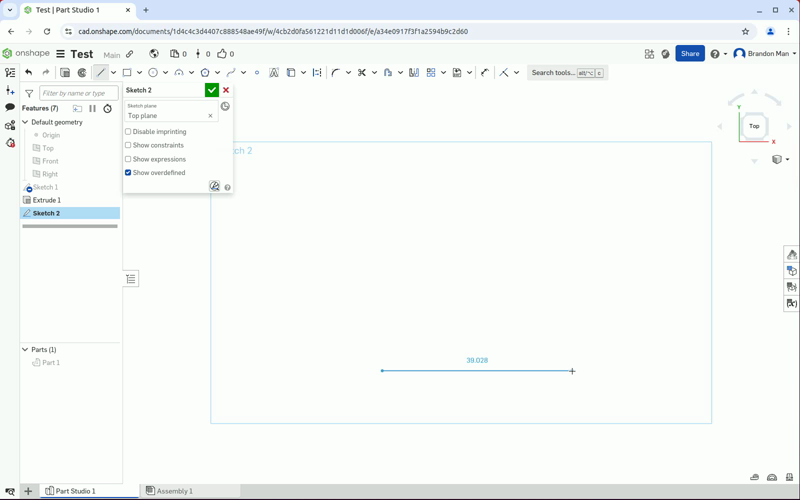
key_down(shift)
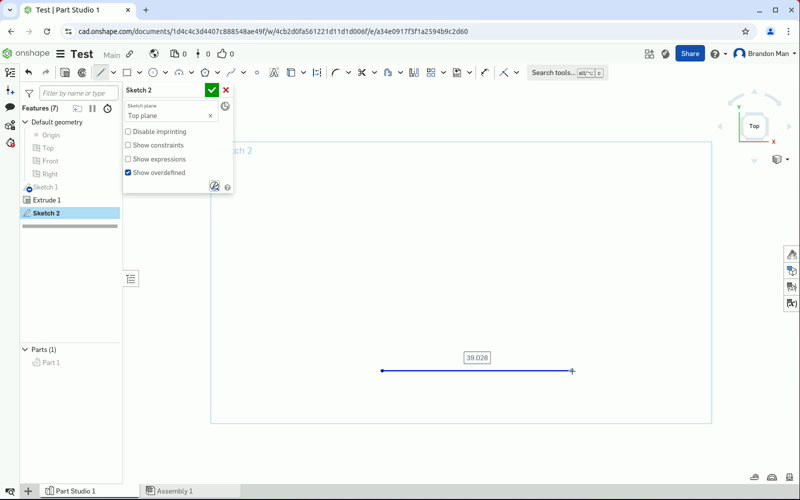
mouse_move(572, 180)
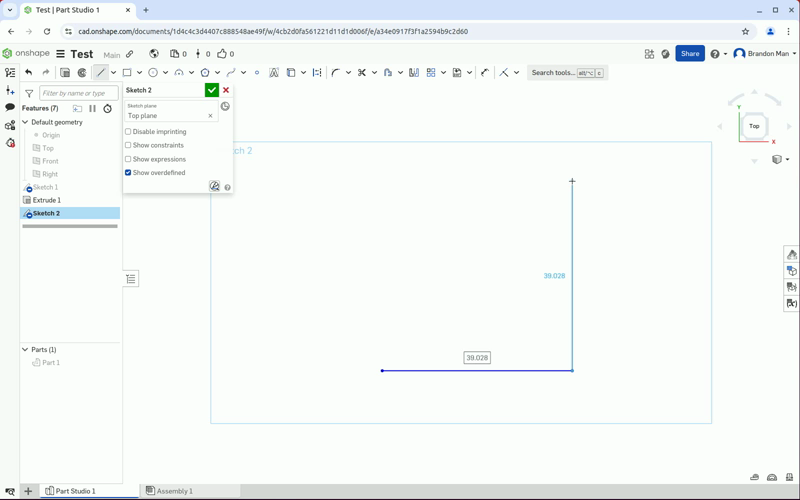
click(572, 180)
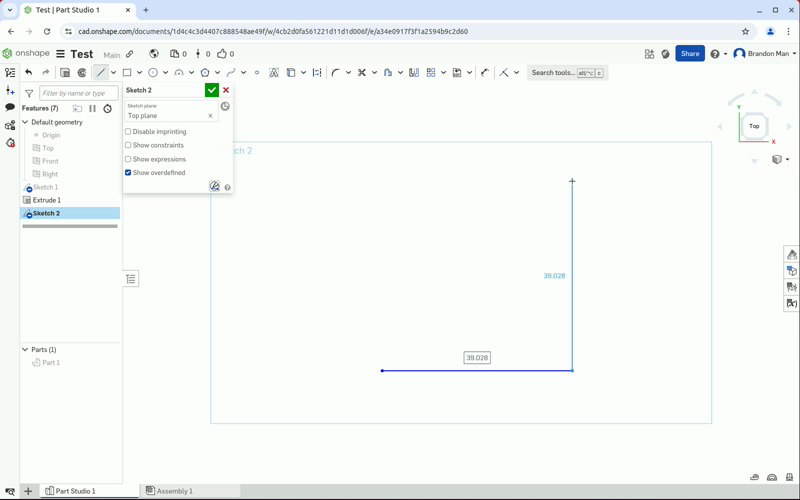
key_up(shift)
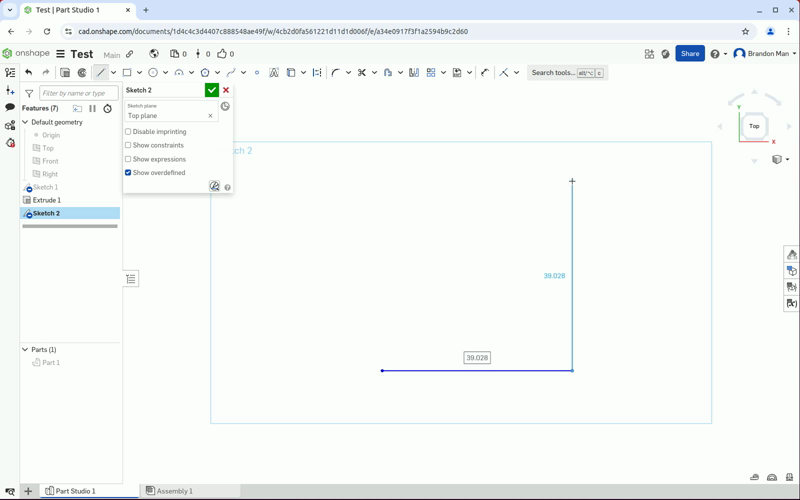
key_down(shift)
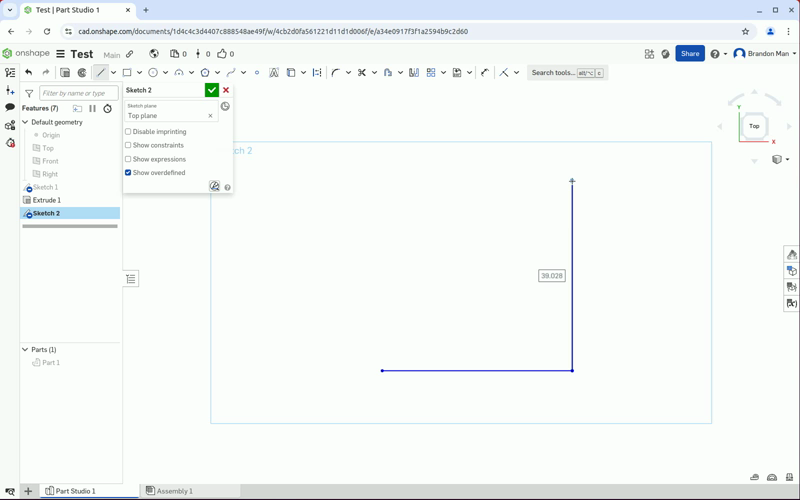
mouse_move(382, 180)
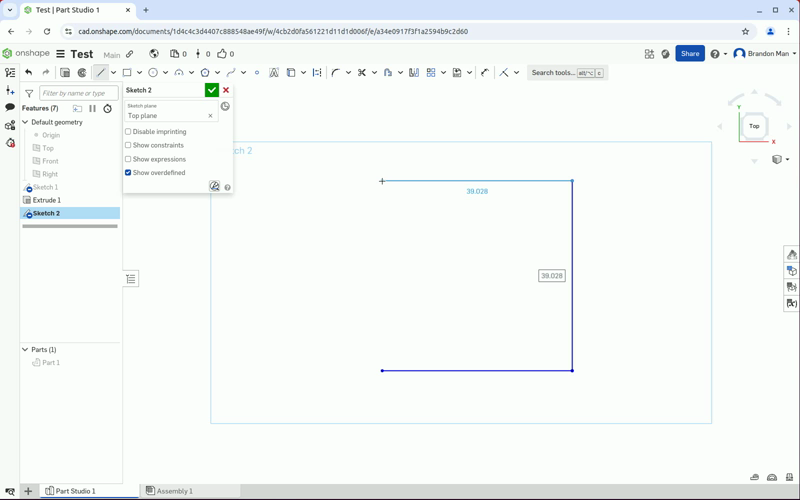
click(382, 180)
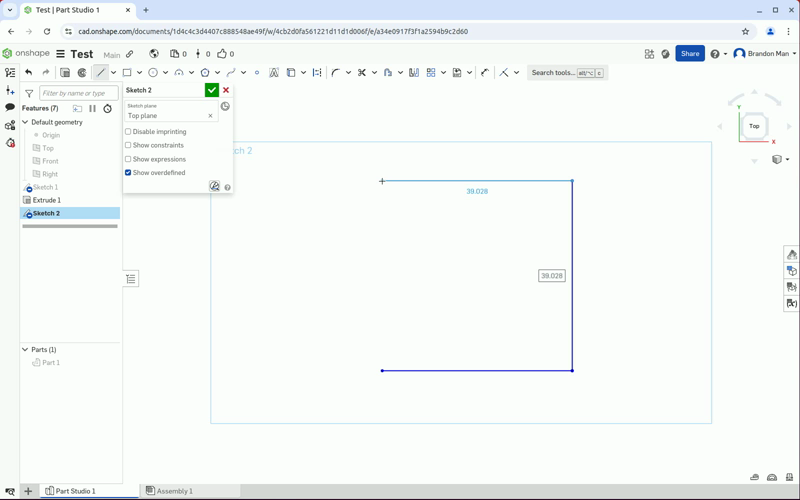
key_up(shift)
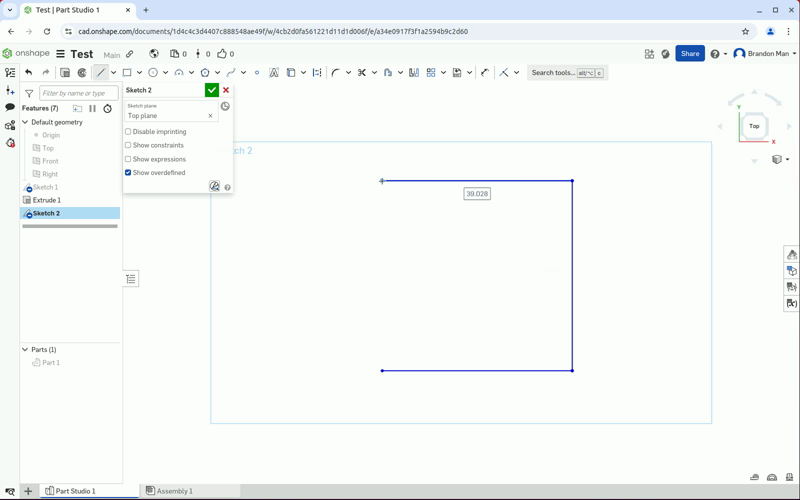
key_down(shift)
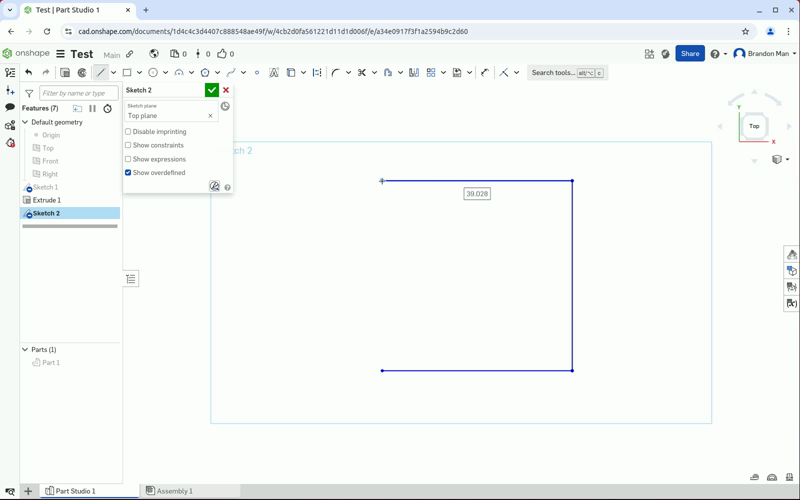
mouse_move(382, 370)
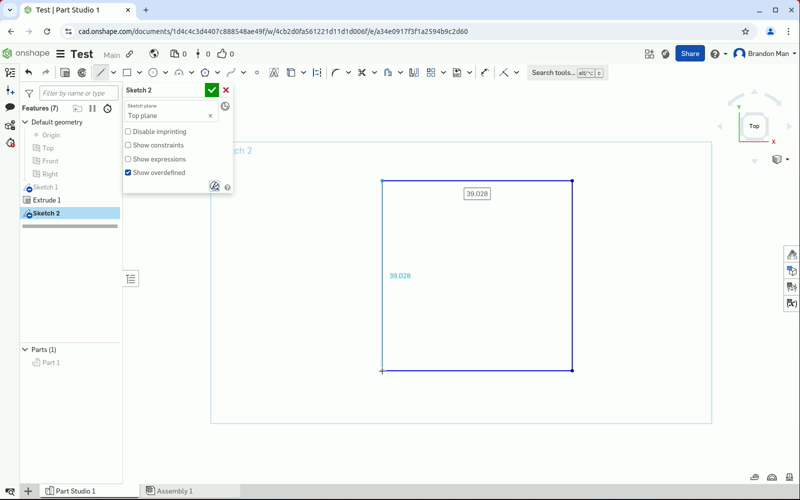
key_up(shift)
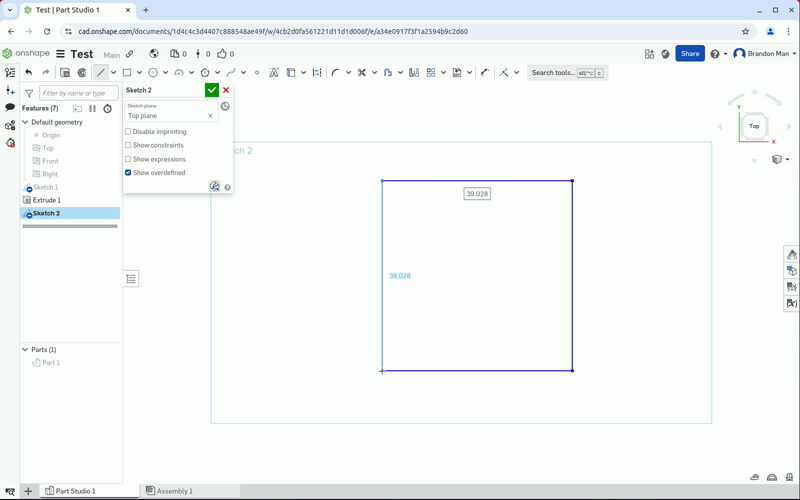
click(382, 370)
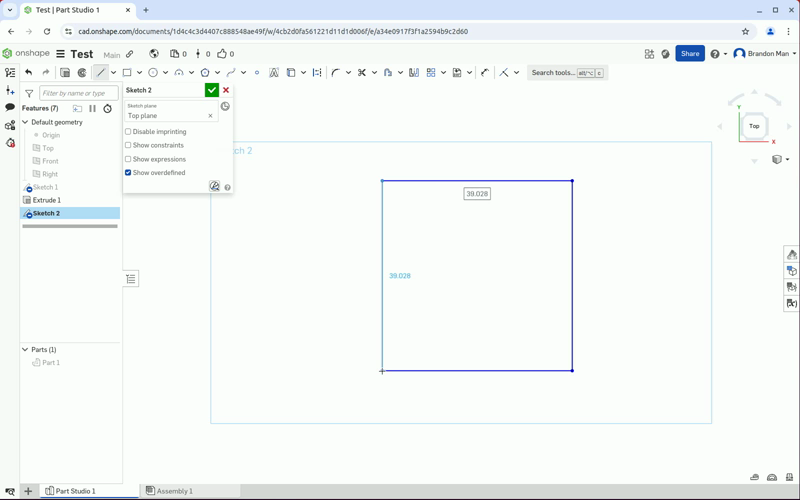
key(esc)
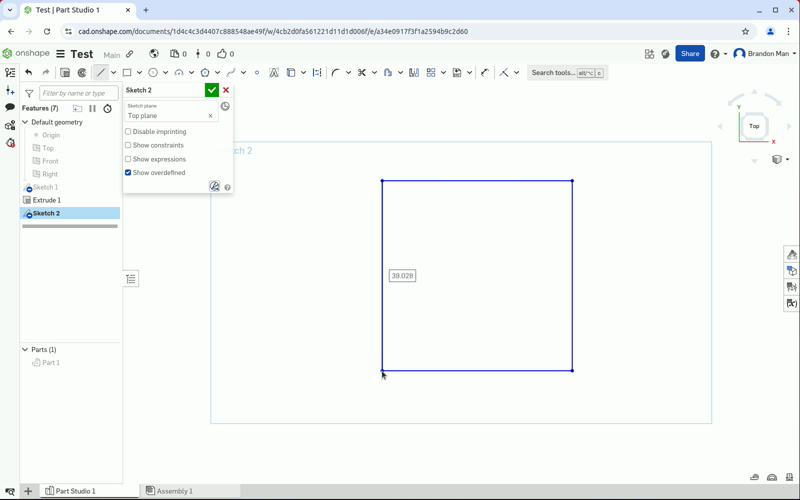
mouse_move(542, 283)
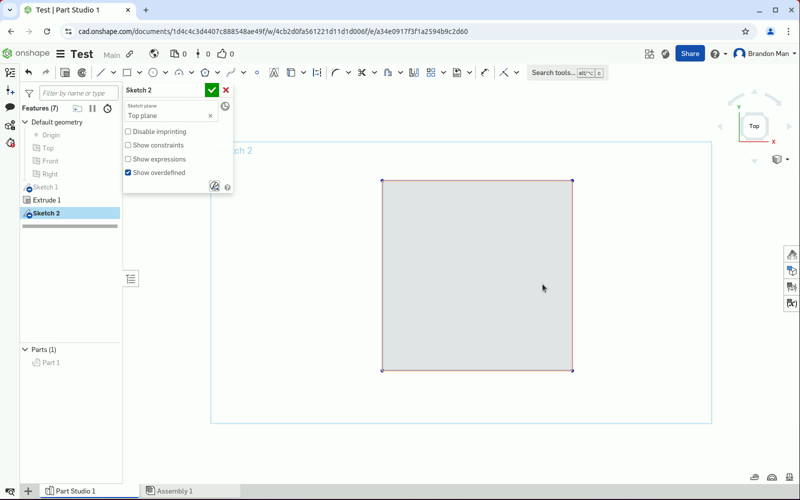
click(542, 283)
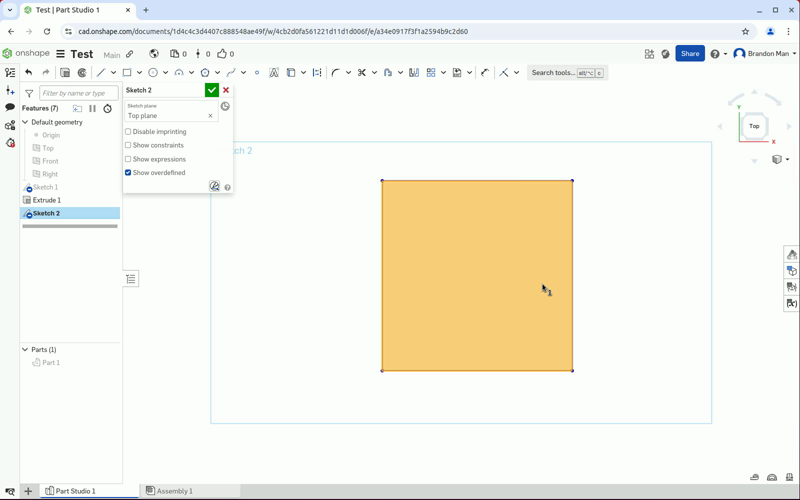
mouse_move(73, 352)
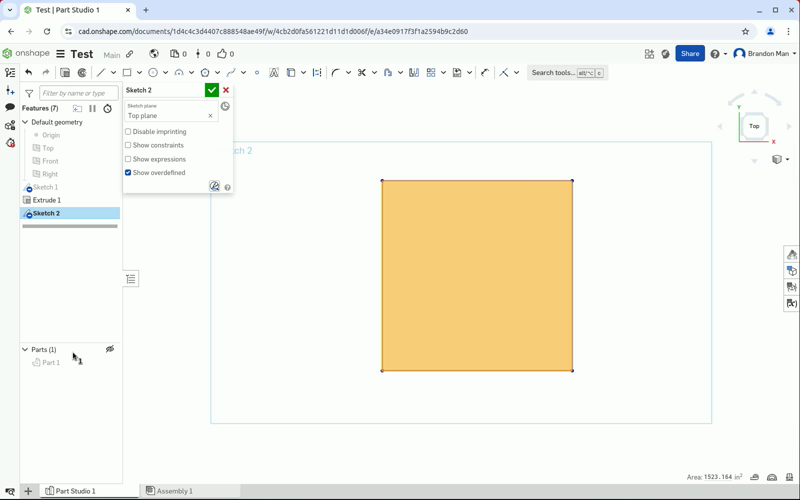
key(shift+y)
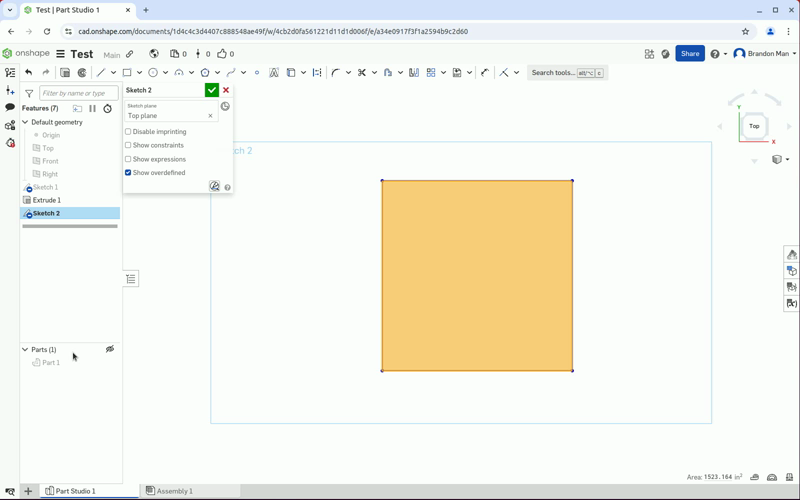
key(shift+e)
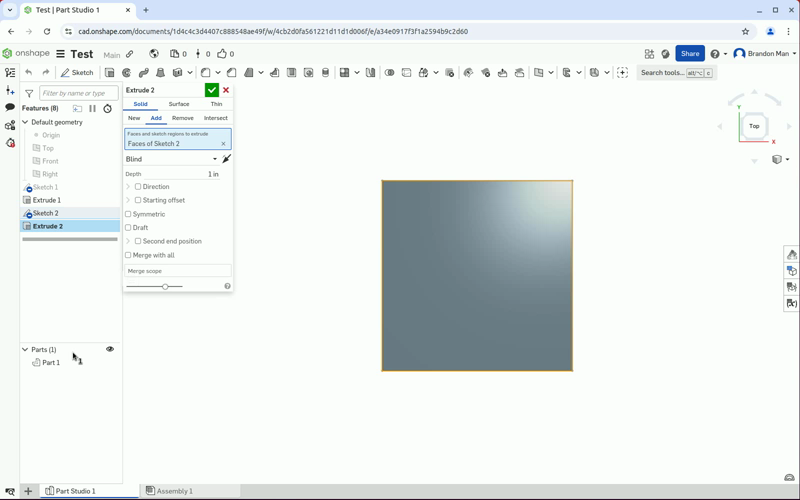
mouse_move(143, 106)
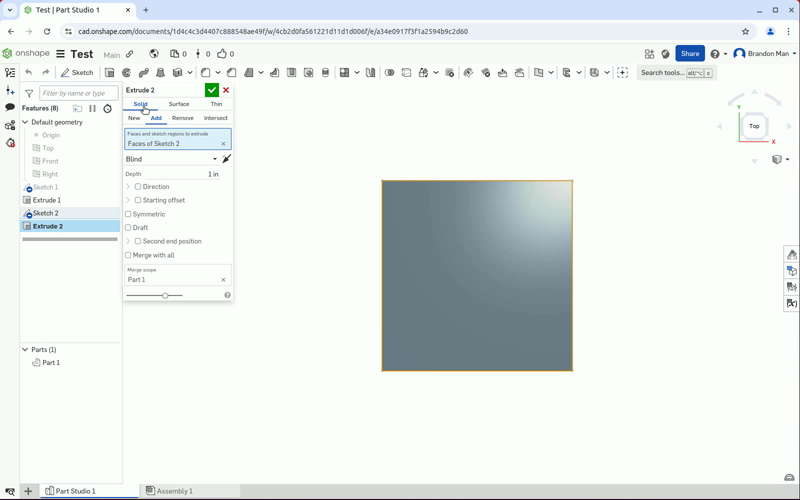
click(143, 106)
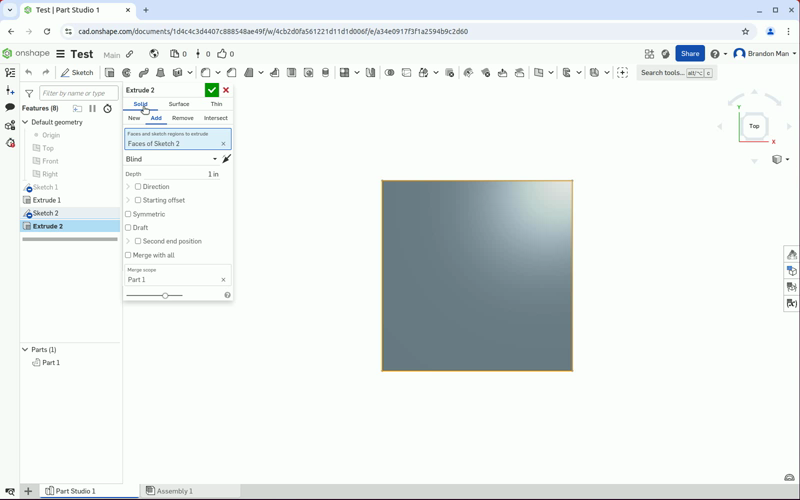
mouse_move(137, 120)
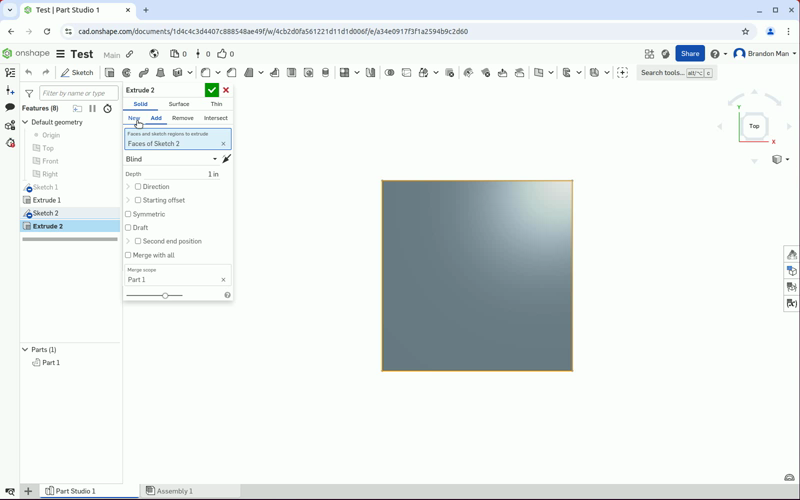
click(137, 120)
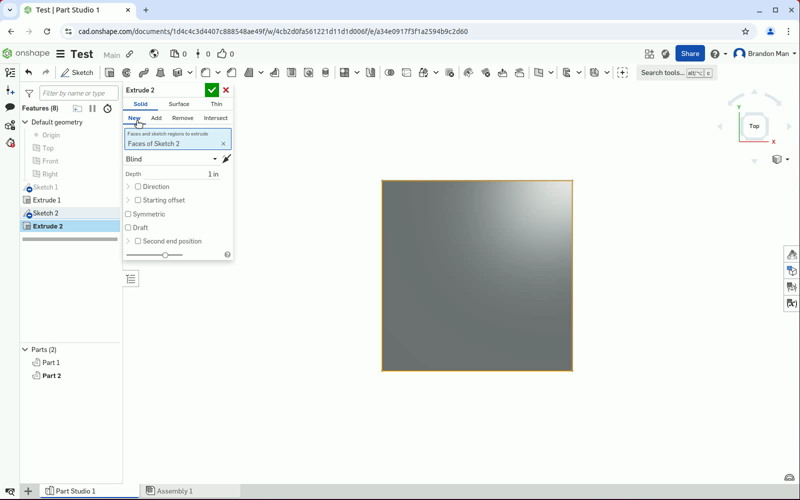
key(tab, 4)
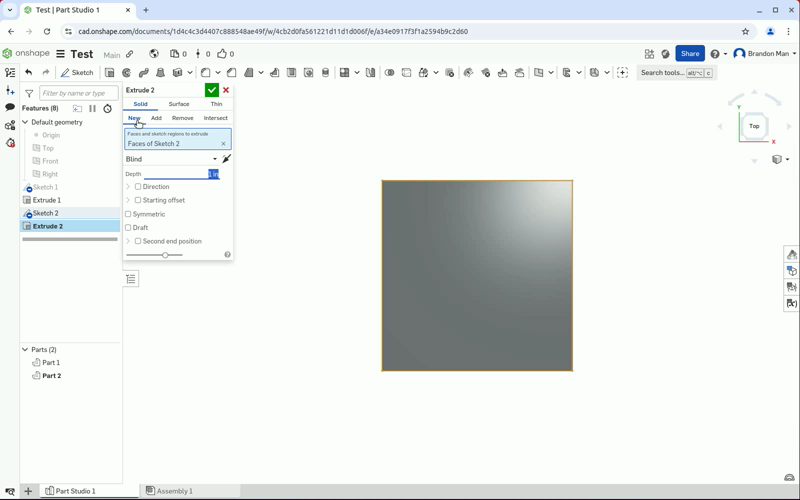
text(0.481)
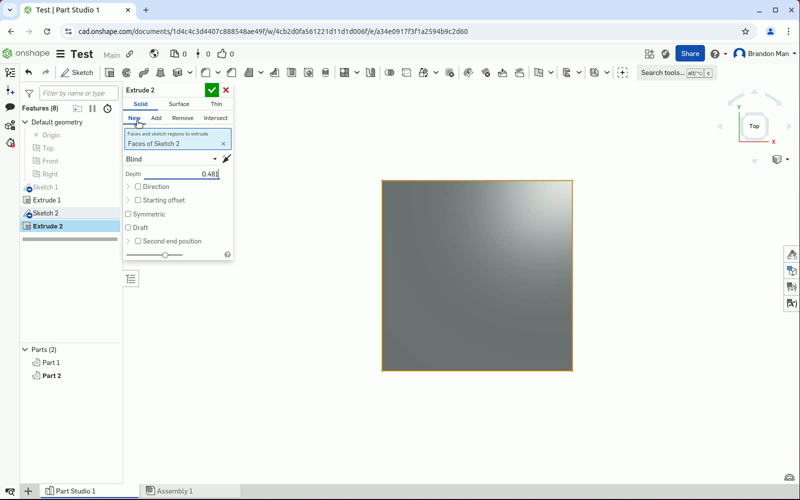
key(enter)
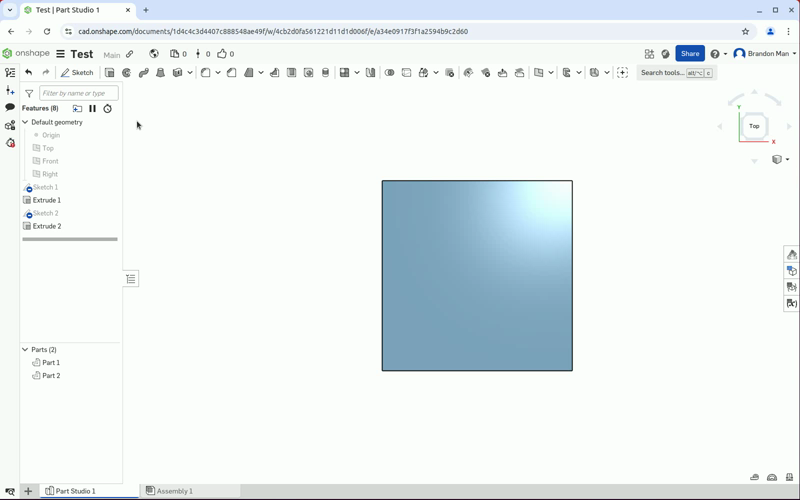
key(shift+h)
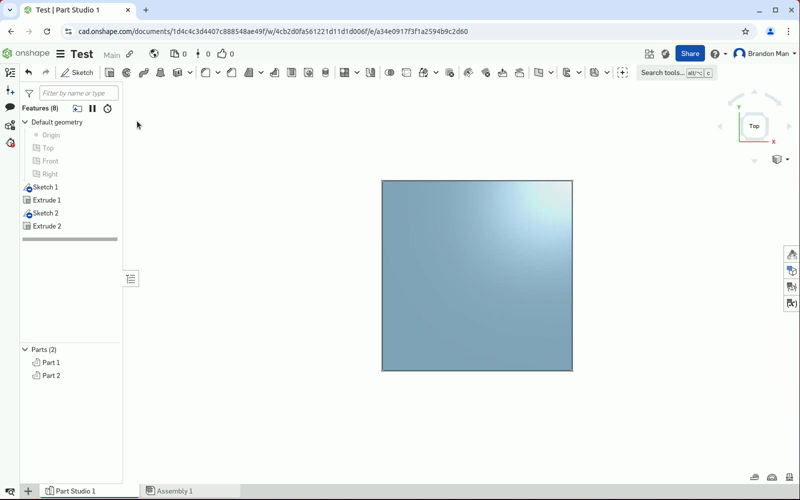
key(shift+h)
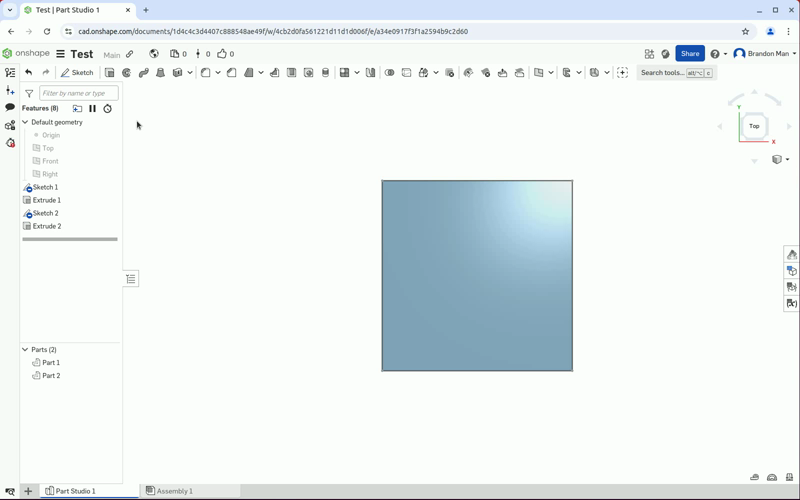
key(shift+7)
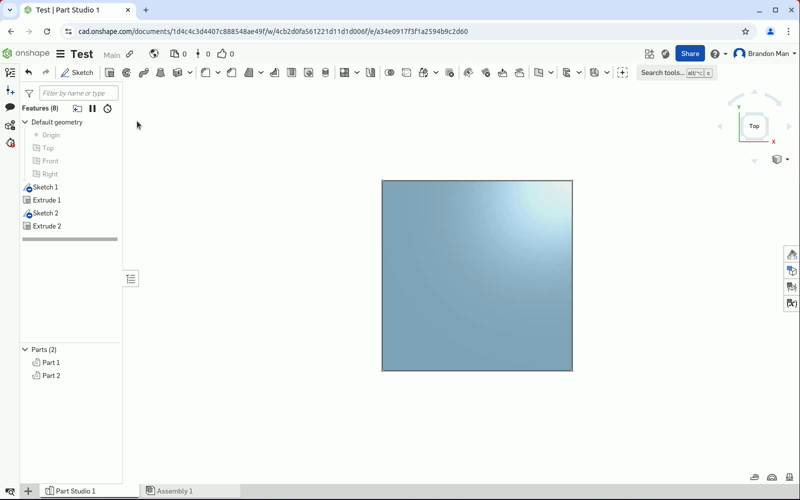
key(up, 3)
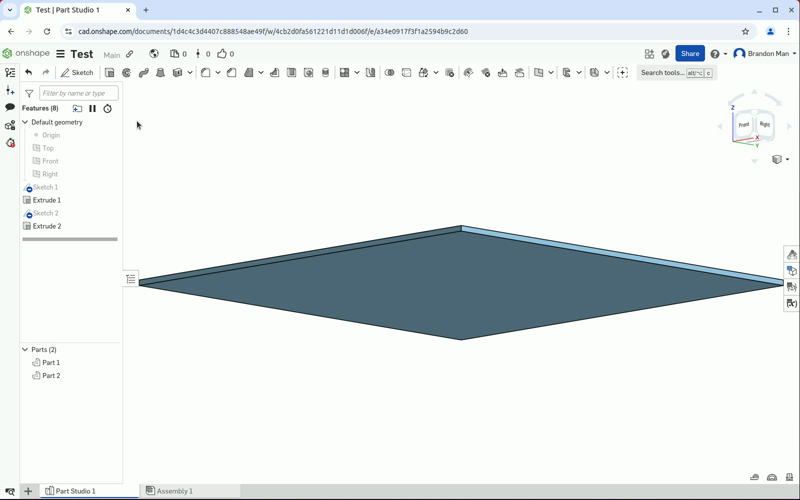
key(left, 3)
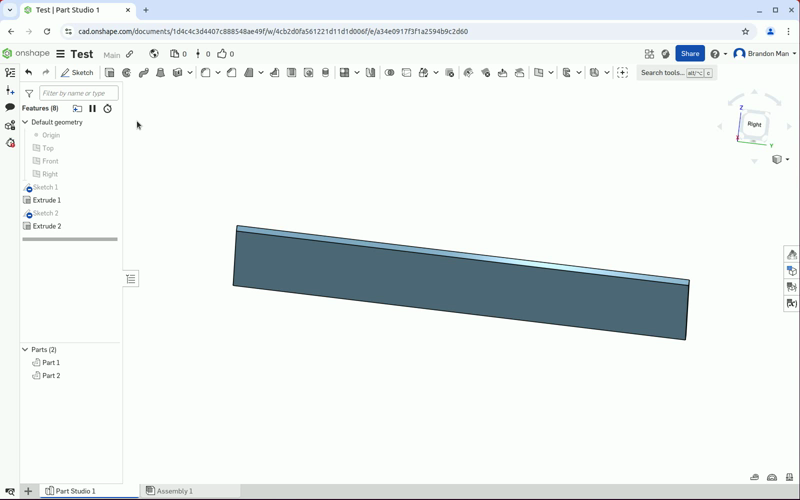
key(right, 3)
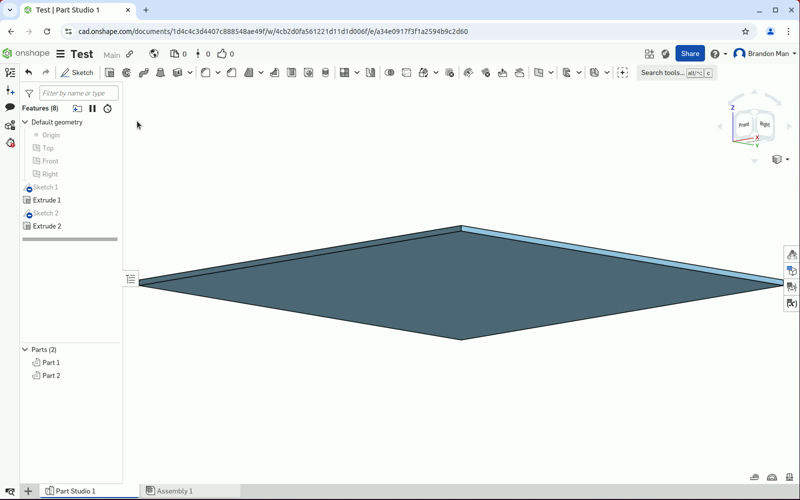
key(down, 3)
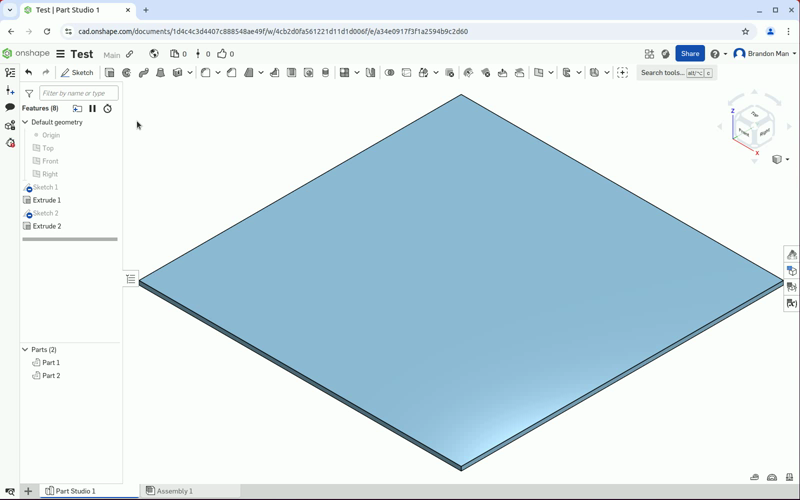
mouse_move(73, 189)
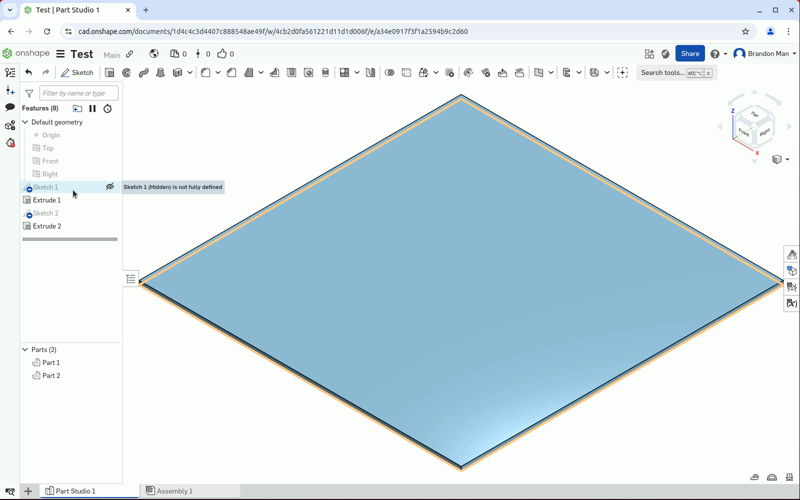
click(73, 189)